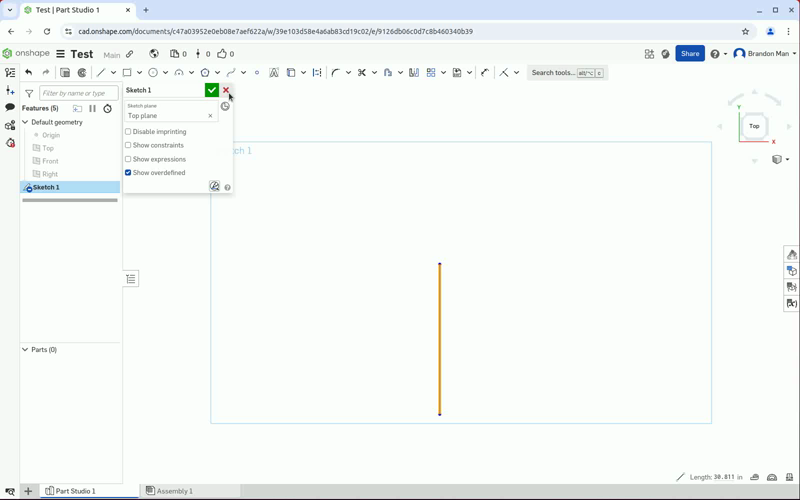
key(shift+h)
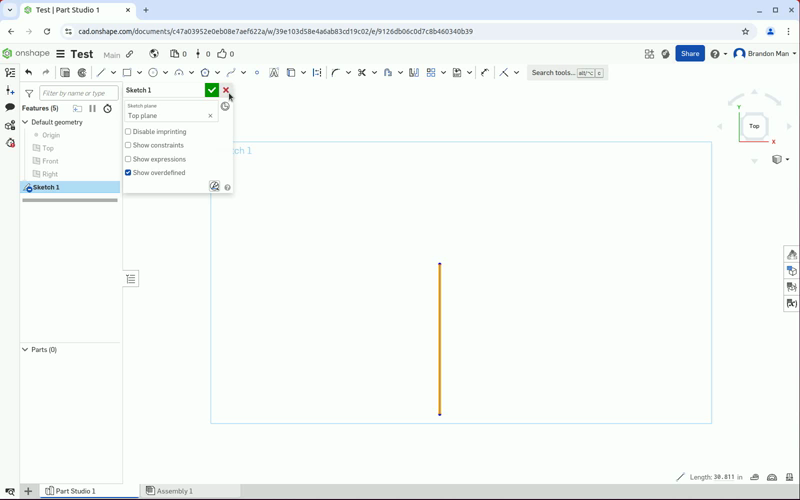
key(shift+s)
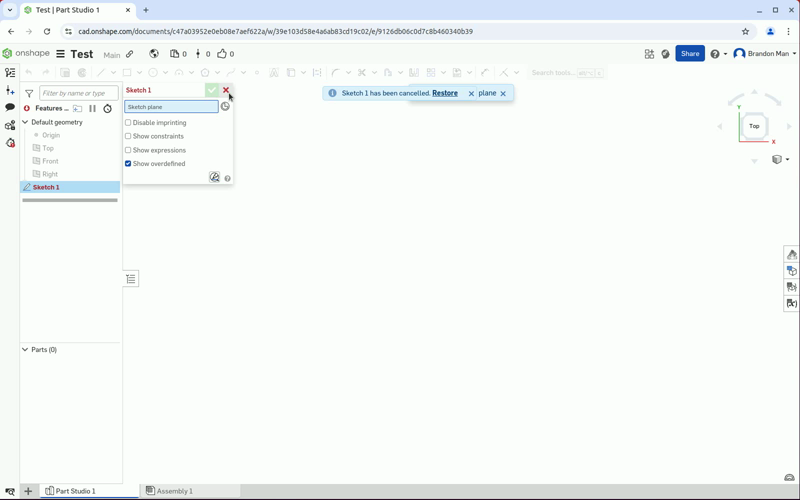
mouse_move(73, 150)
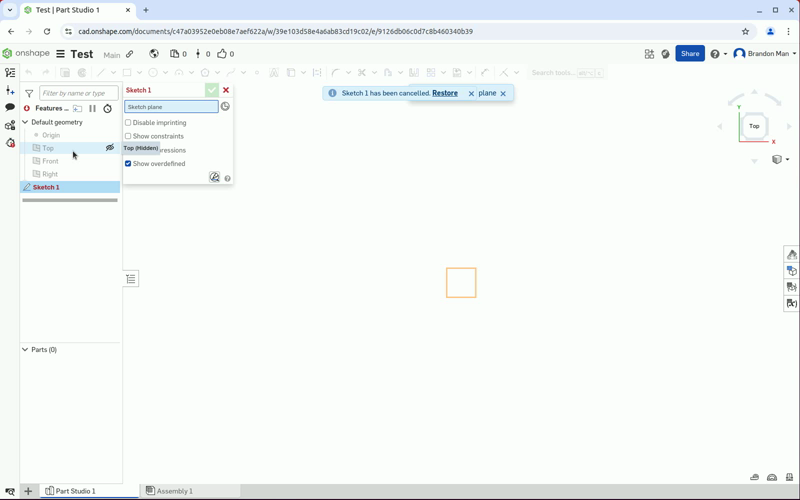
click(73, 150)
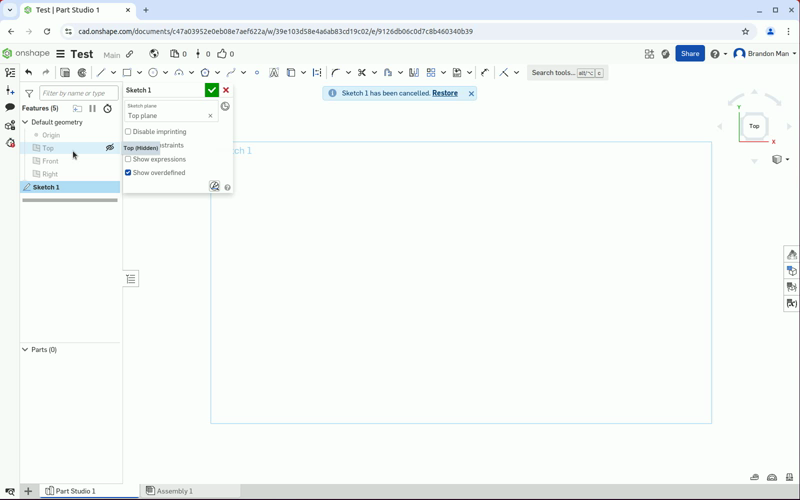
mouse_move(73, 352)
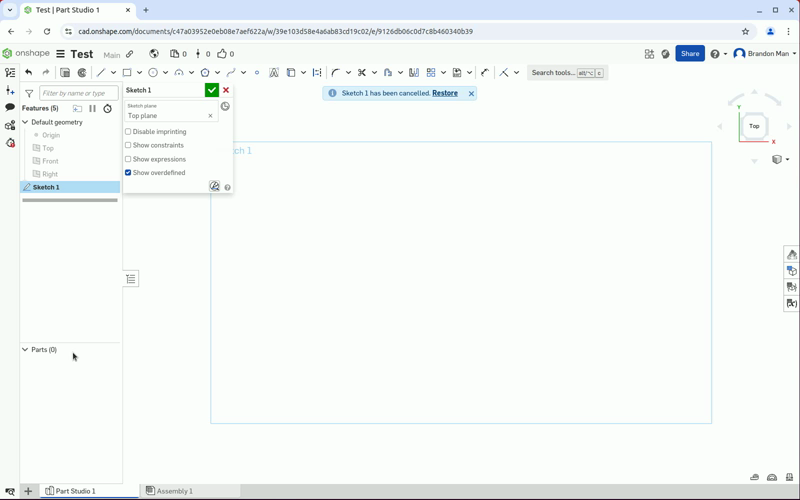
key(y)
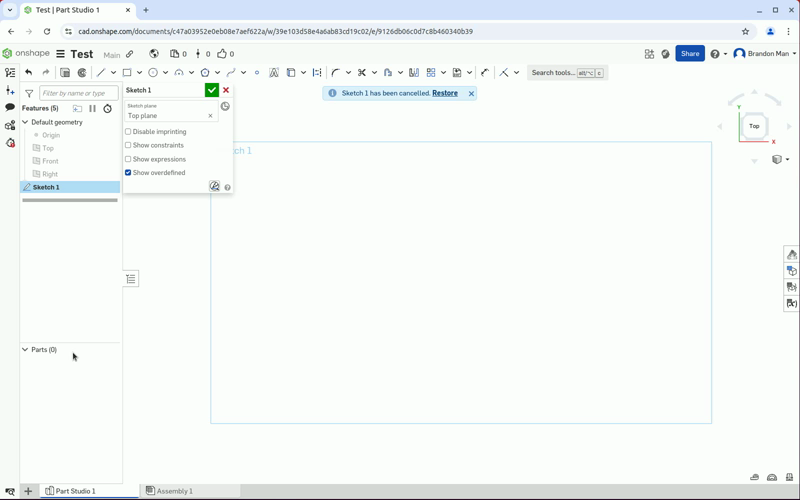
key(l)
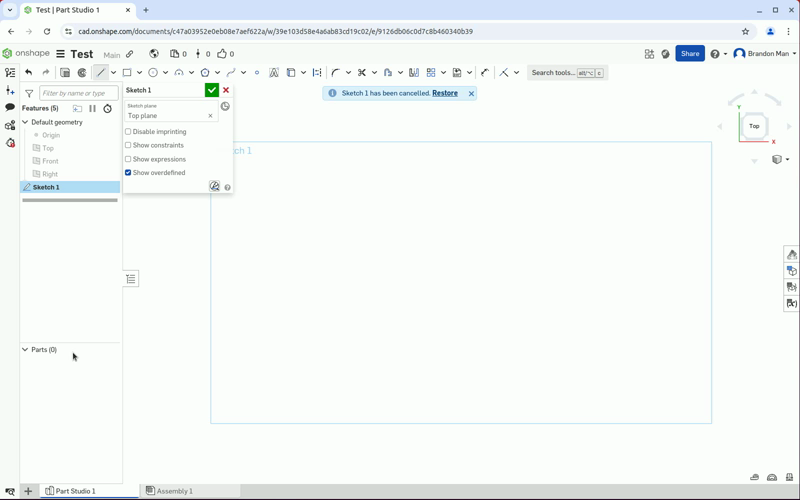
key_down(shift)
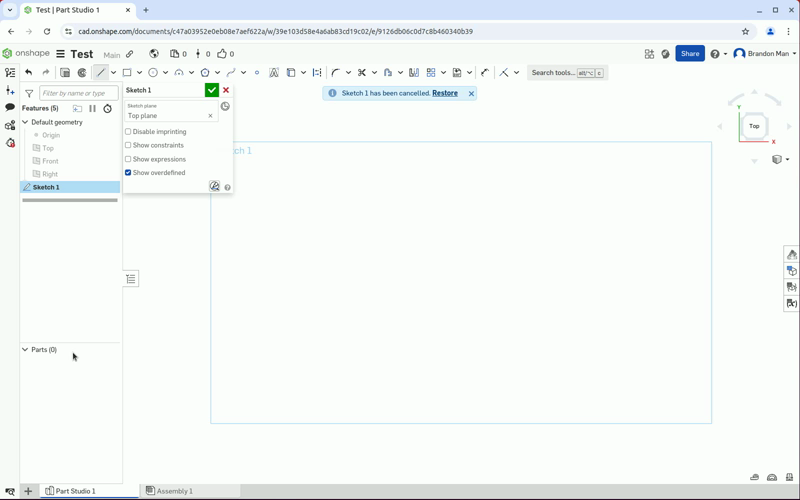
mouse_move(376, 282)
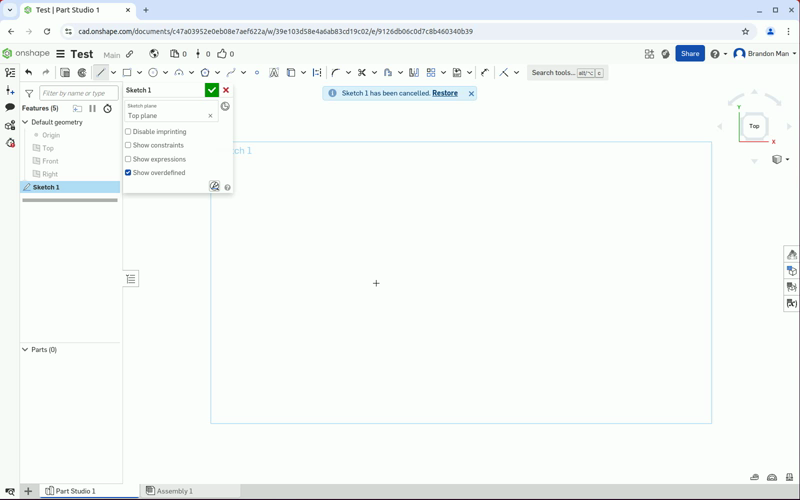
click(376, 282)
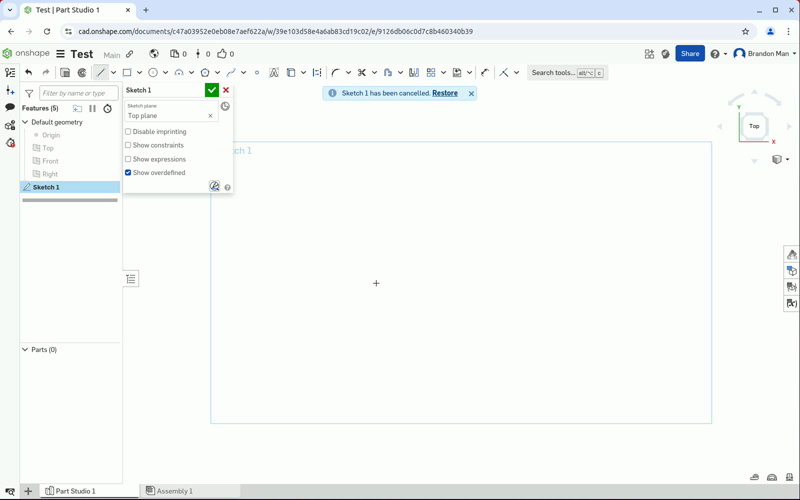
key_up(shift)
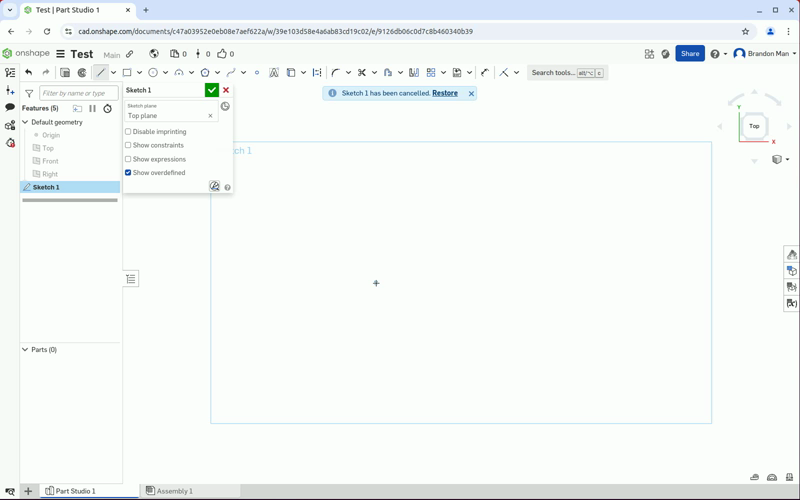
key_down(shift)
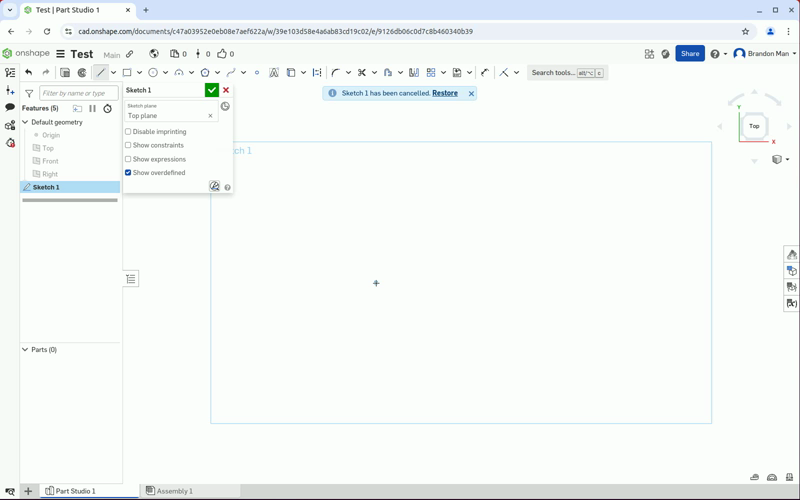
mouse_move(544, 282)
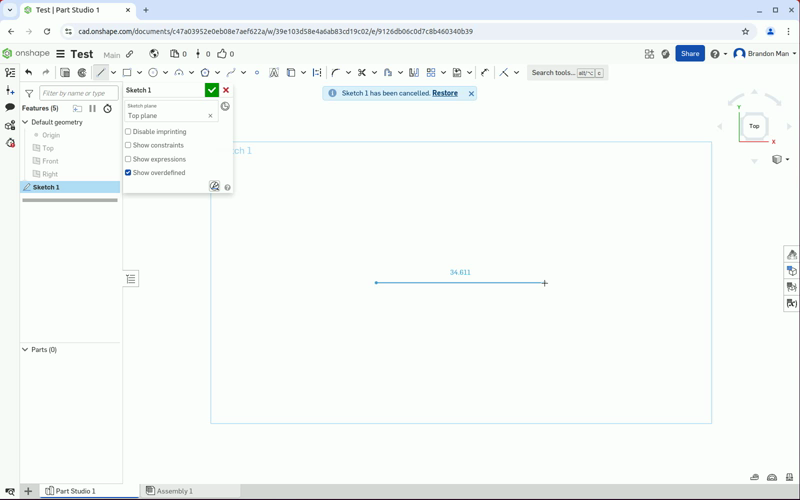
click(544, 282)
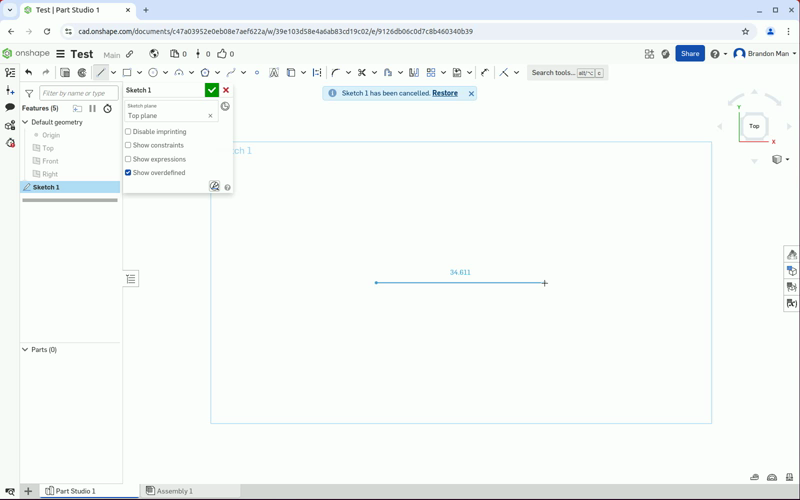
key_up(shift)
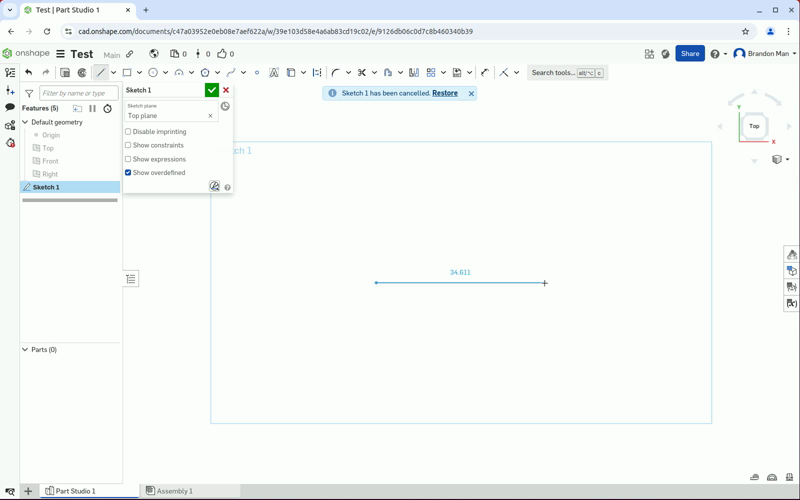
key_down(shift)
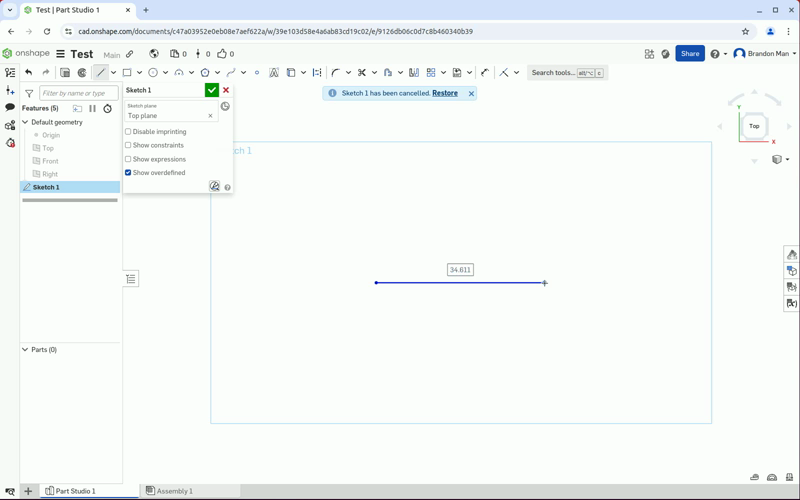
mouse_move(574, 282)
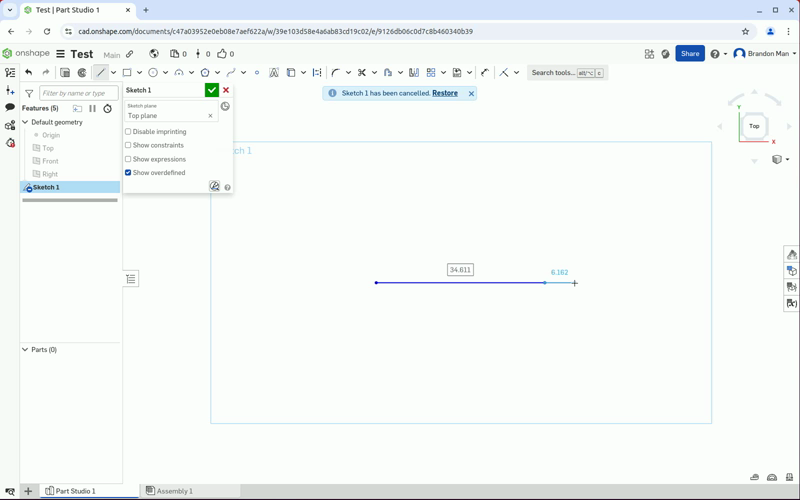
mouse_move(544, 226)
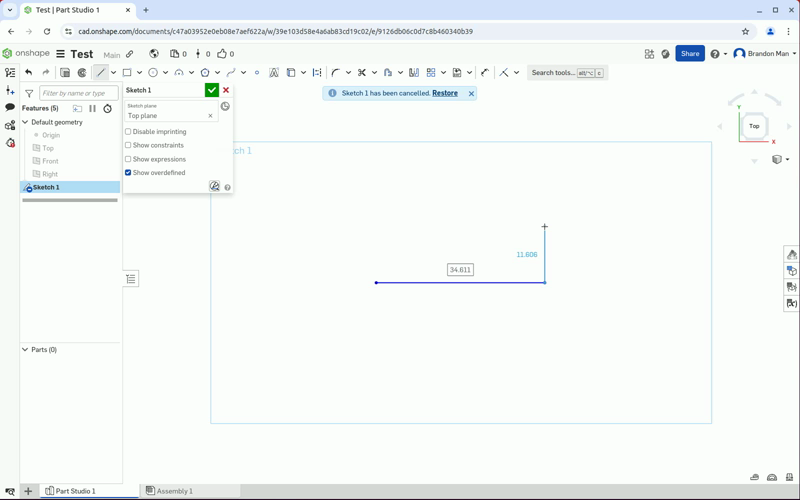
click(544, 226)
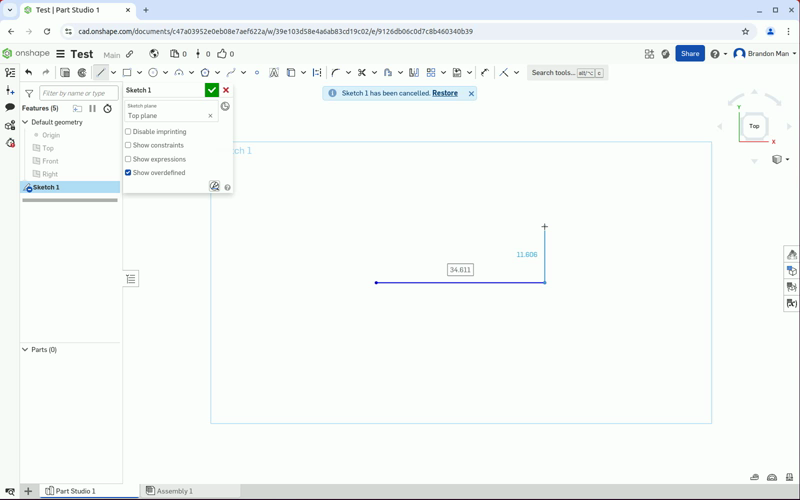
key_up(shift)
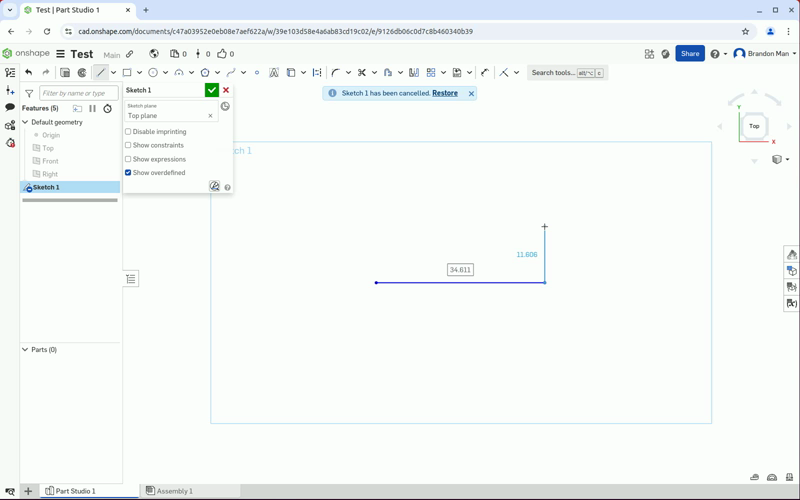
key_down(shift)
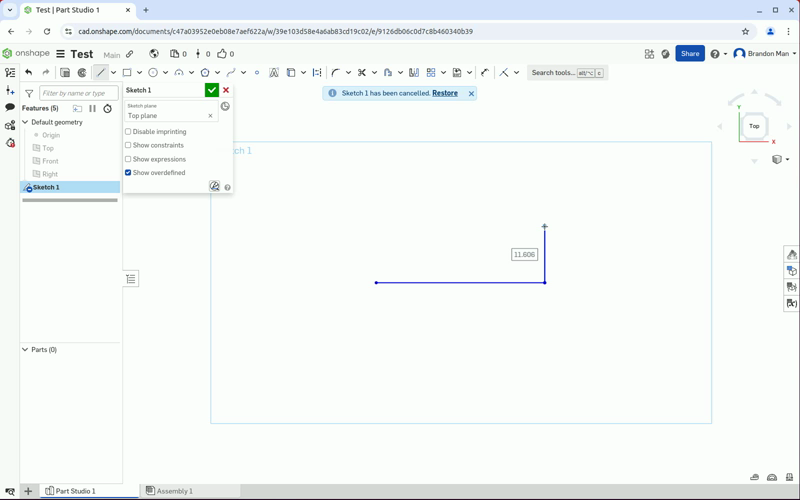
mouse_move(376, 226)
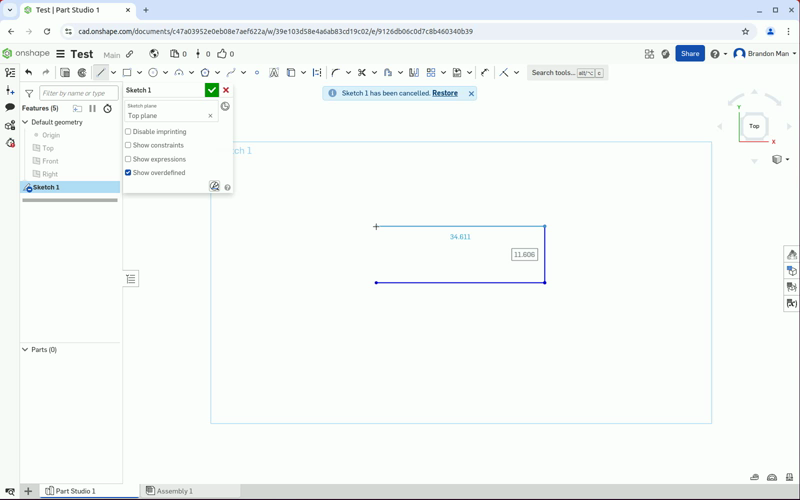
click(376, 226)
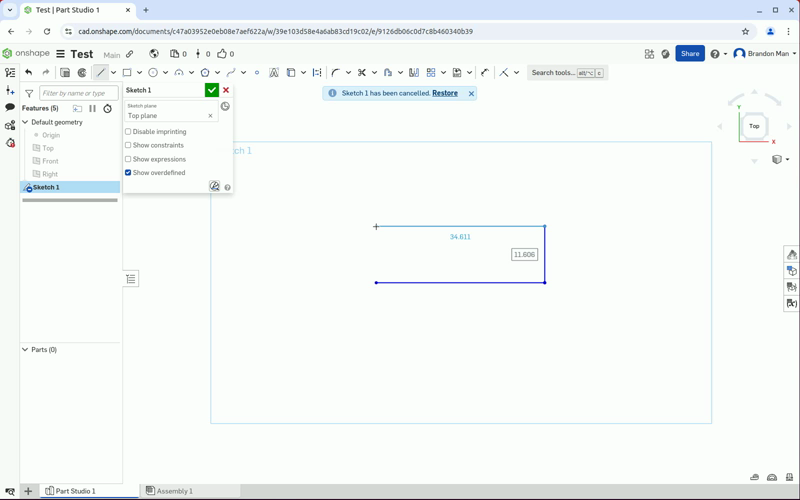
key_up(shift)
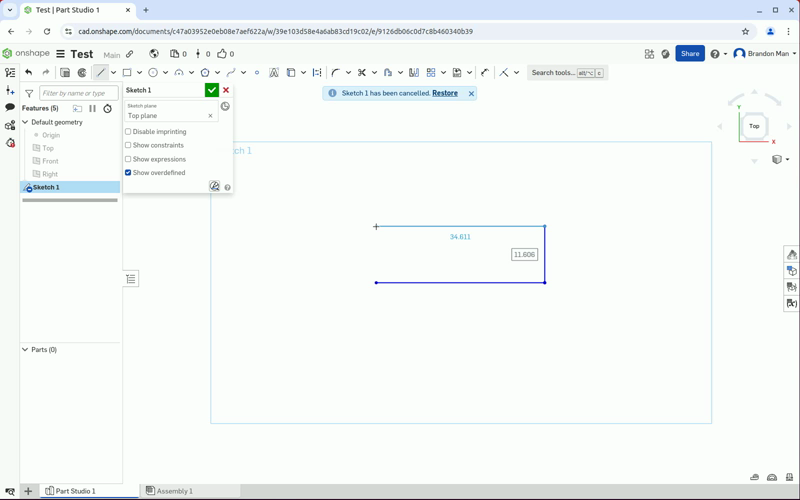
mouse_move(406, 226)
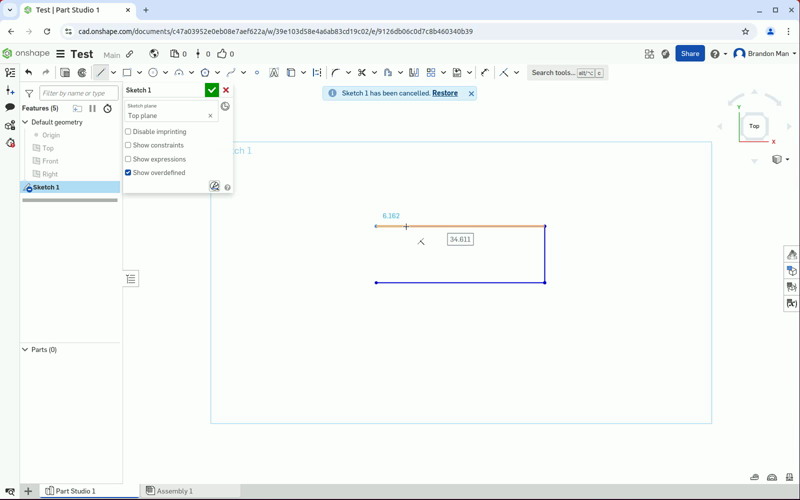
key_down(shift)
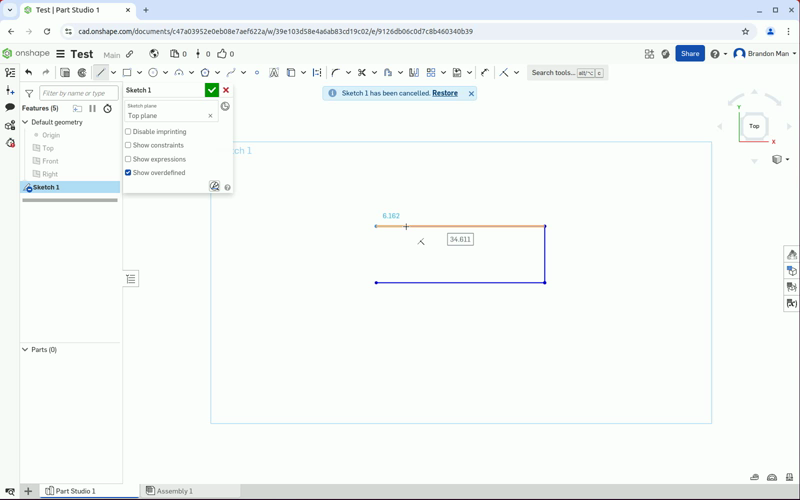
mouse_move(376, 282)
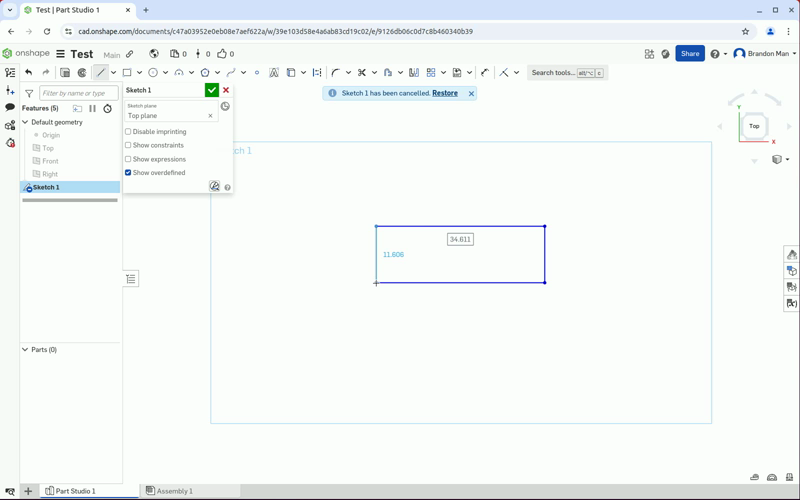
key_up(shift)
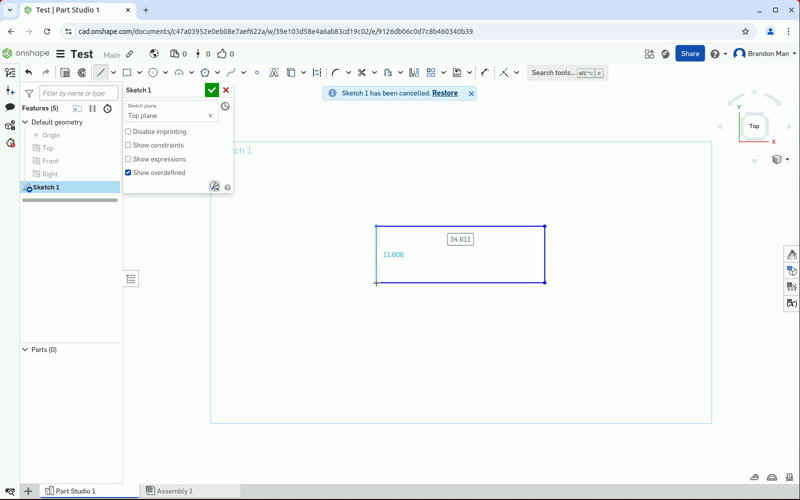
click(376, 282)
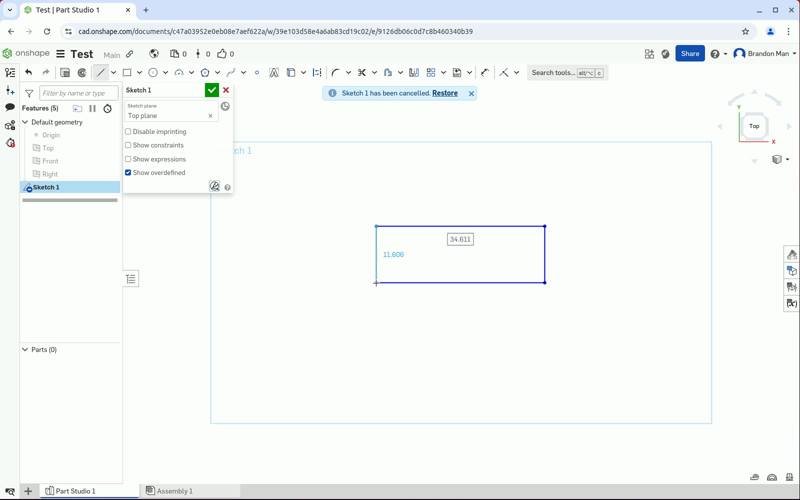
key(esc)
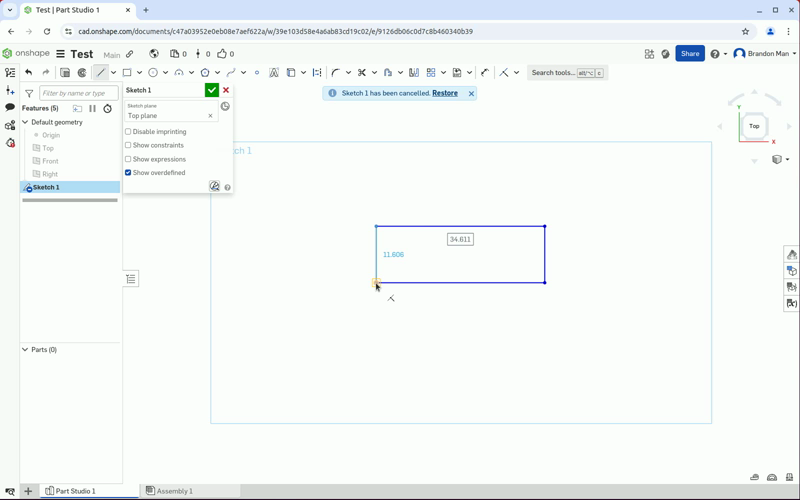
mouse_move(508, 254)
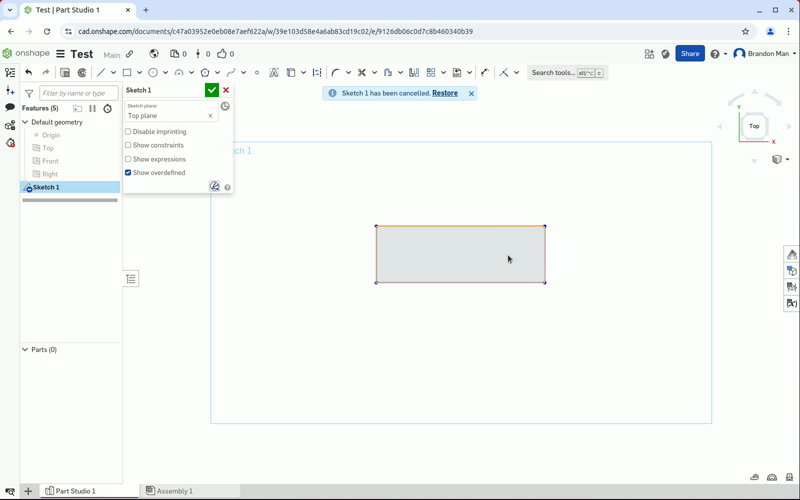
click(508, 254)
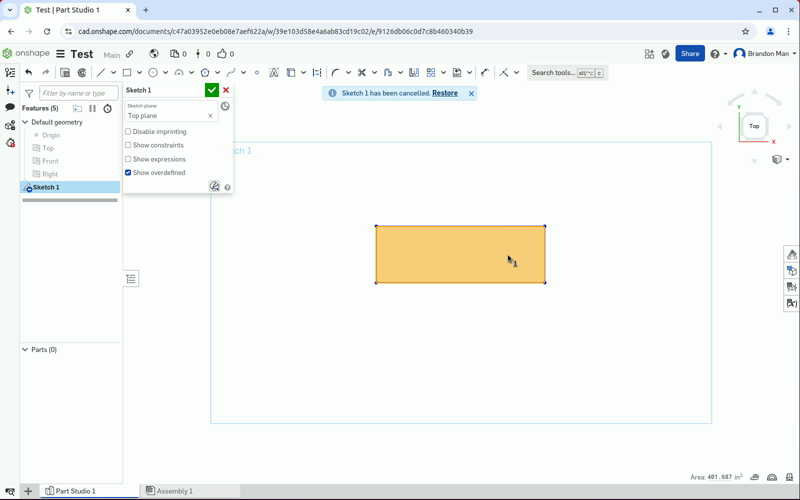
mouse_move(73, 352)
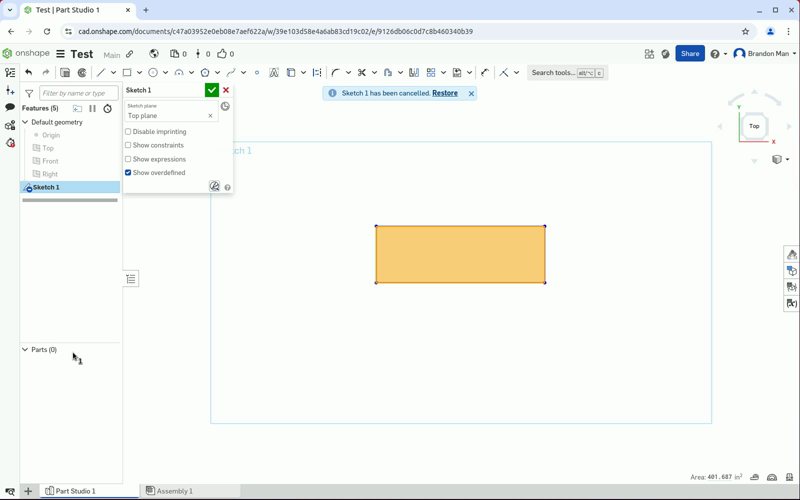
key(shift+y)
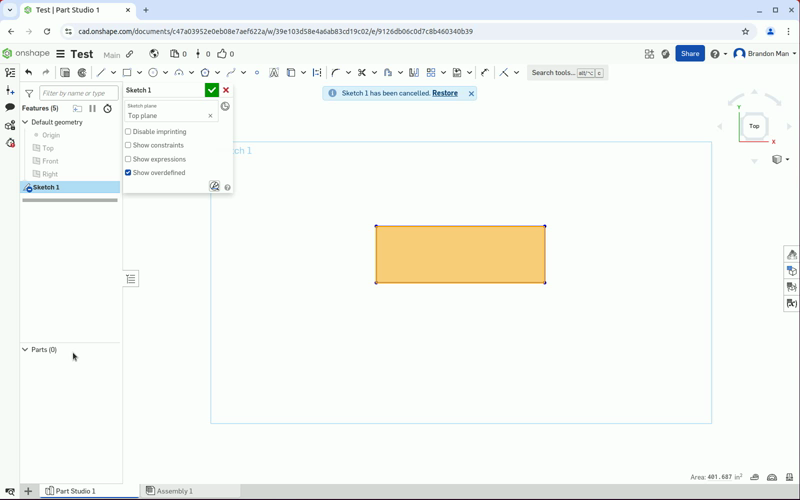
key(shift+e)
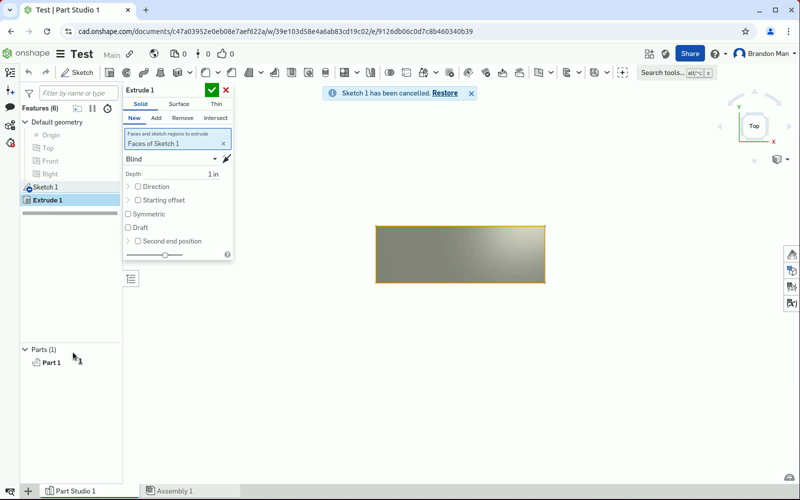
mouse_move(143, 106)
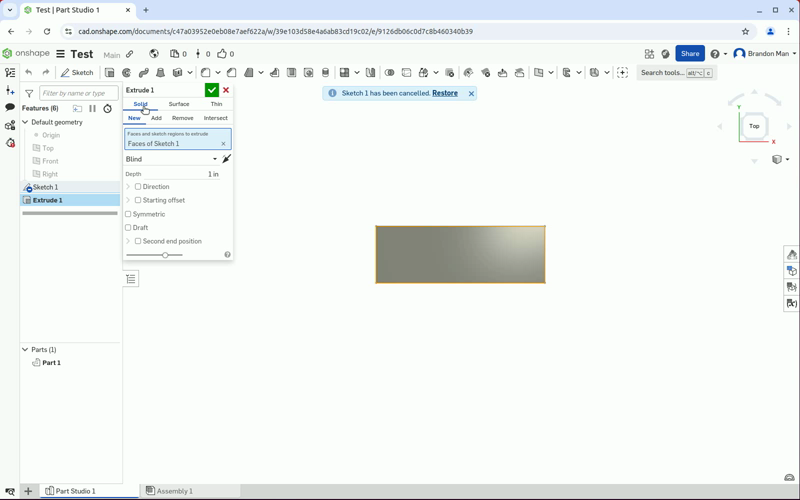
click(143, 106)
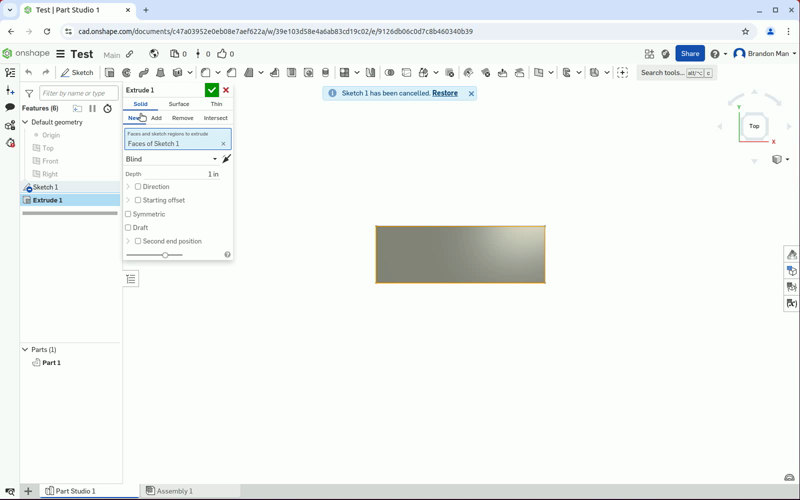
mouse_move(137, 120)
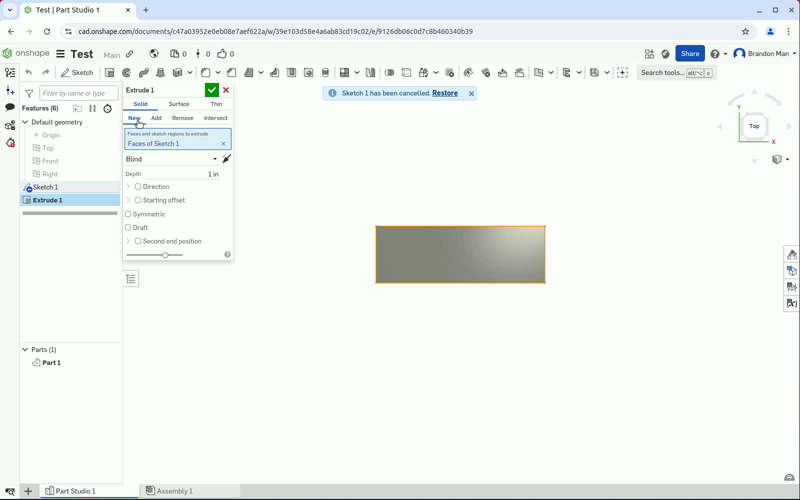
click(137, 120)
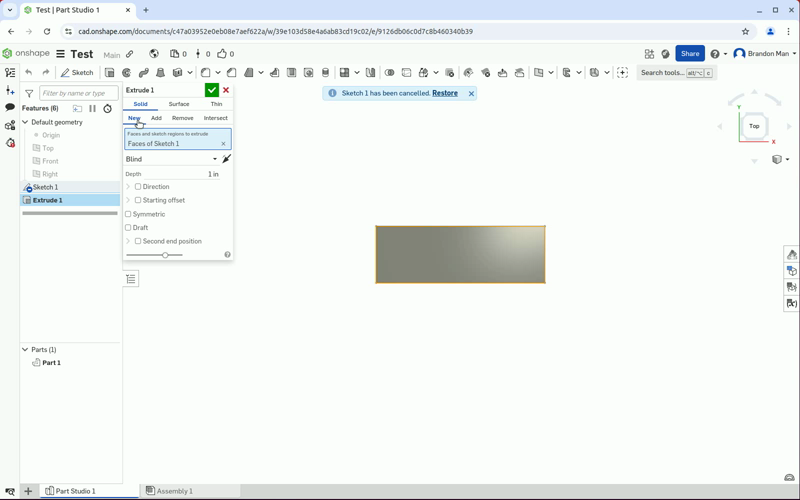
key(tab, 4)
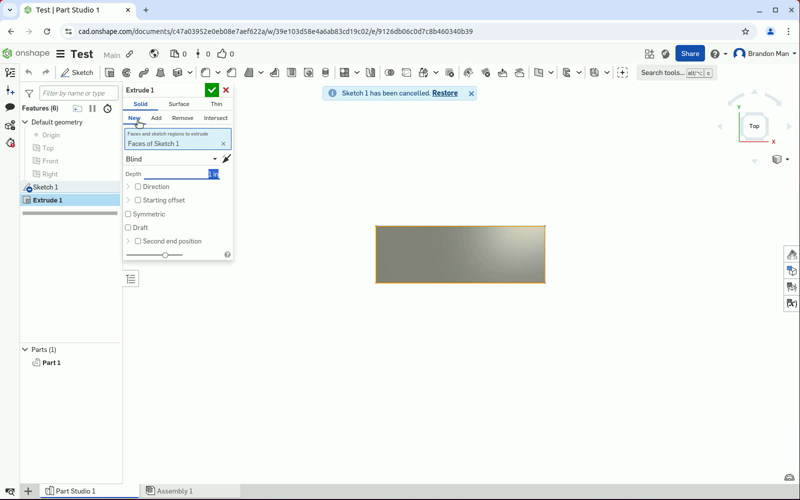
text(11.554)
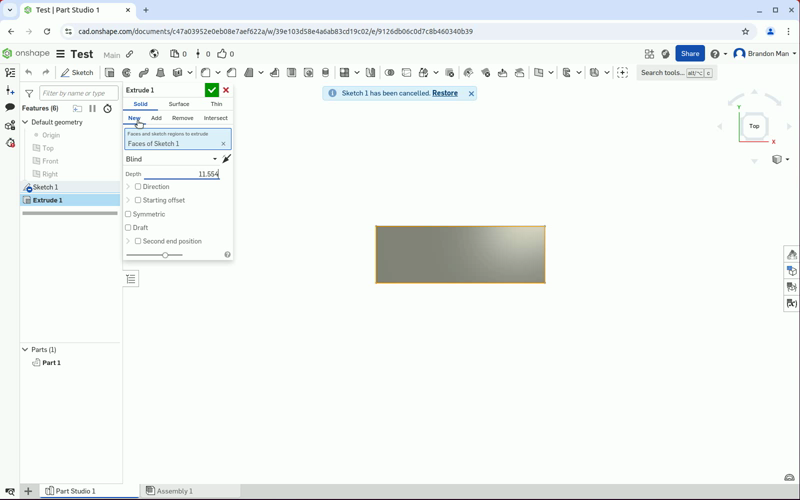
key(tab, 3)
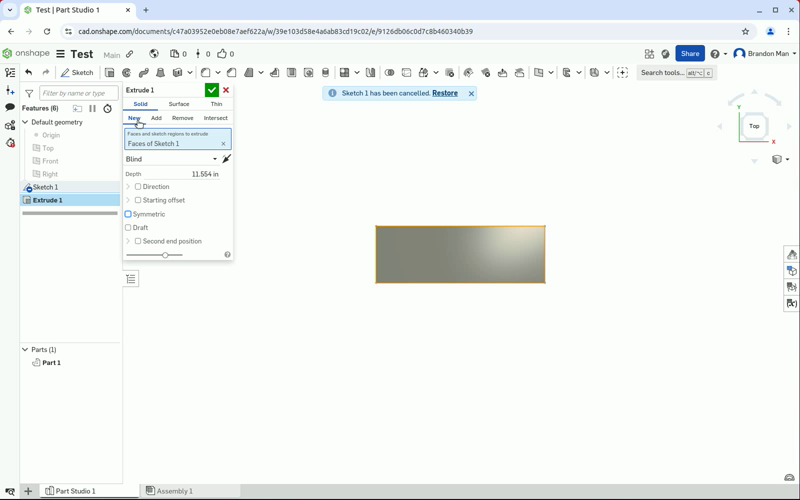
key(space)
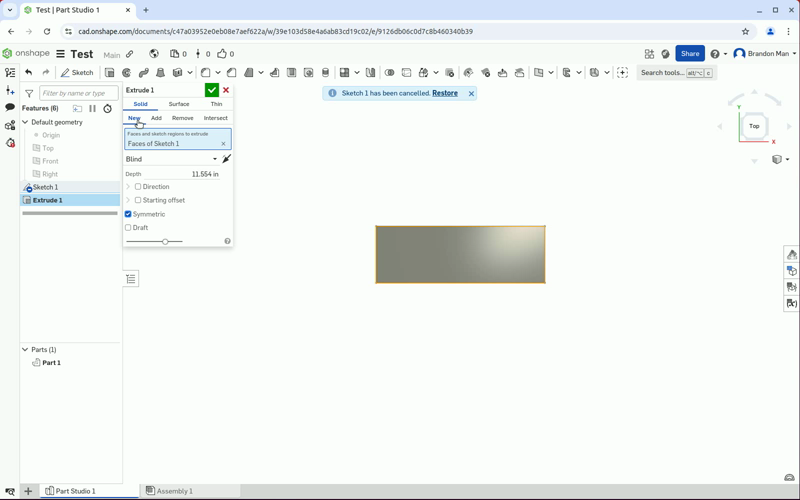
key(enter)
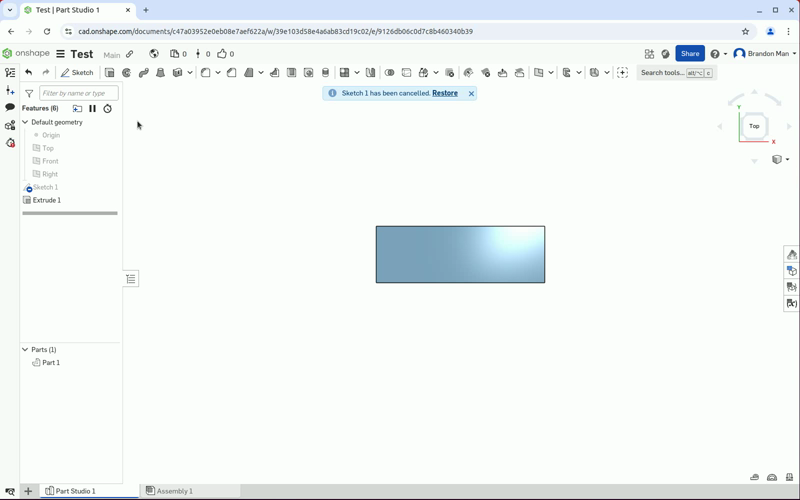
key(shift+h)
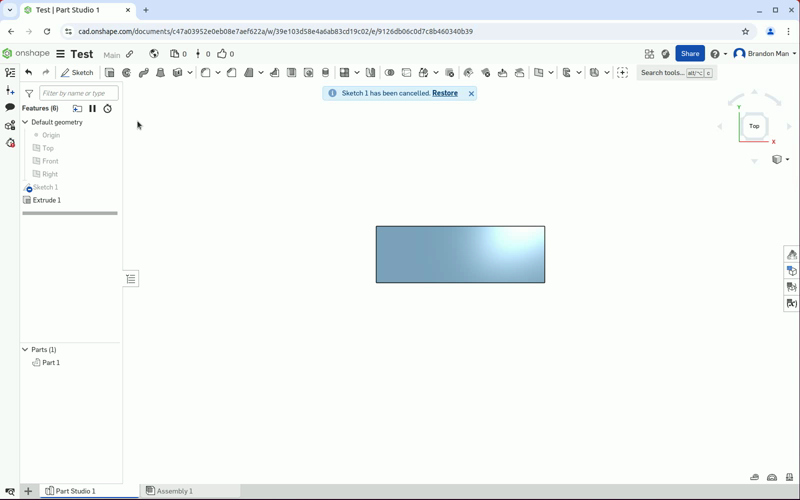
key(shift+h)
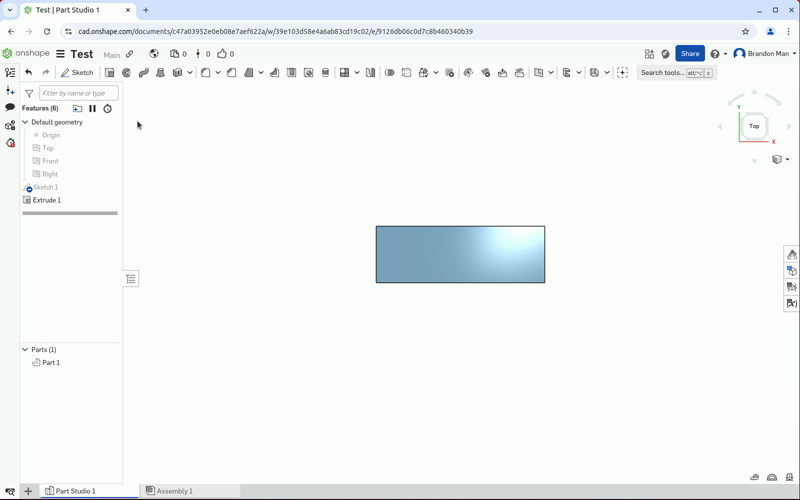
mouse_move(73, 189)
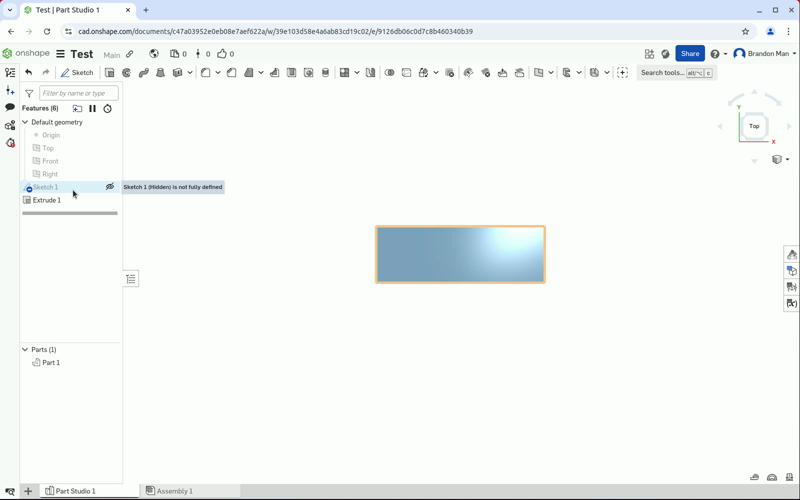
click(73, 189)
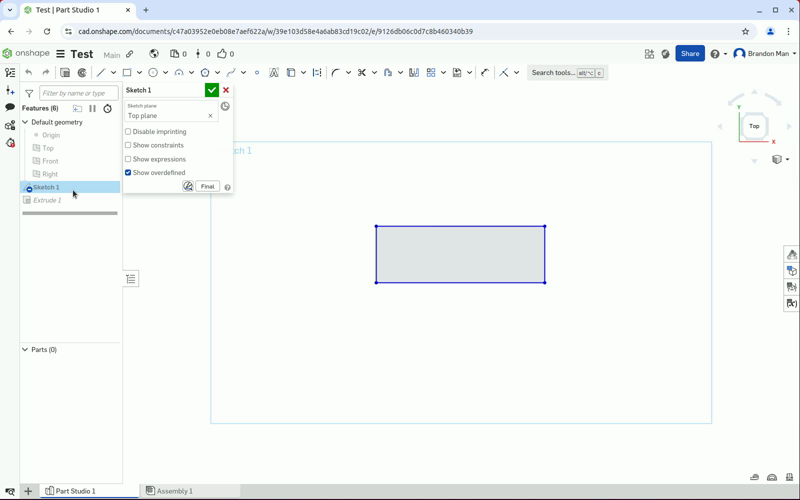
mouse_move(229, 92)
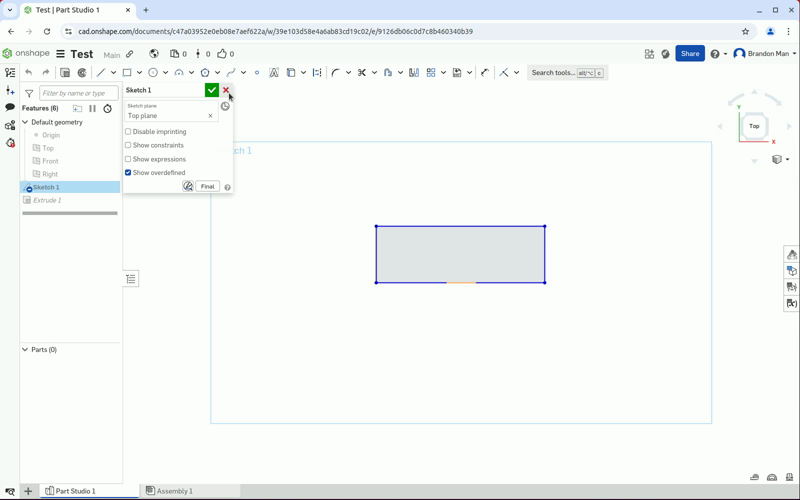
click(229, 92)
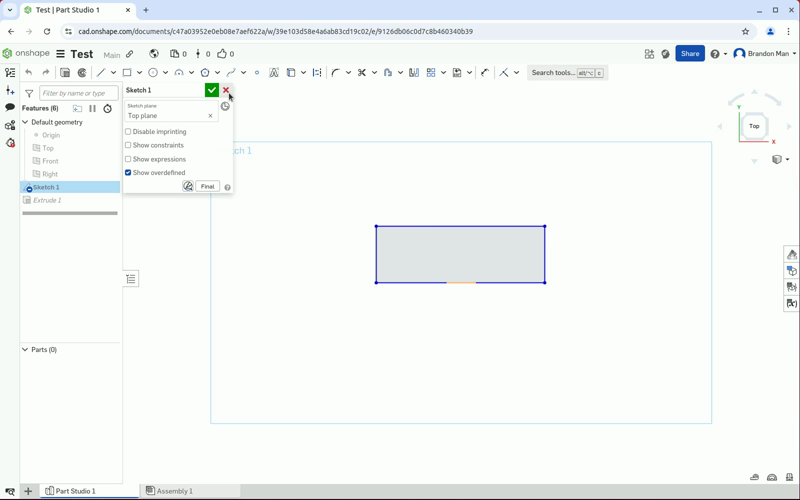
key(shift+s)
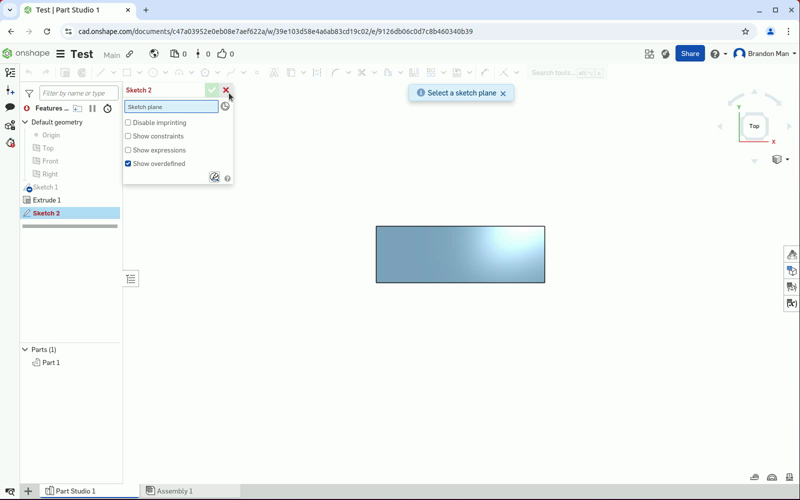
mouse_move(73, 150)
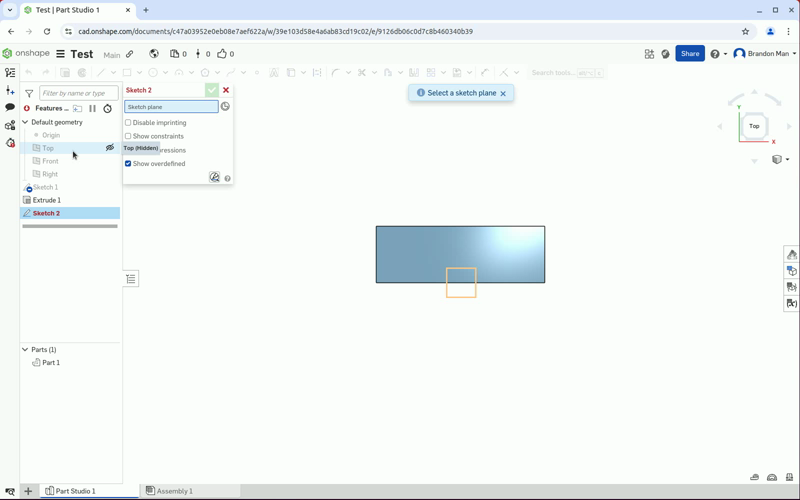
click(73, 150)
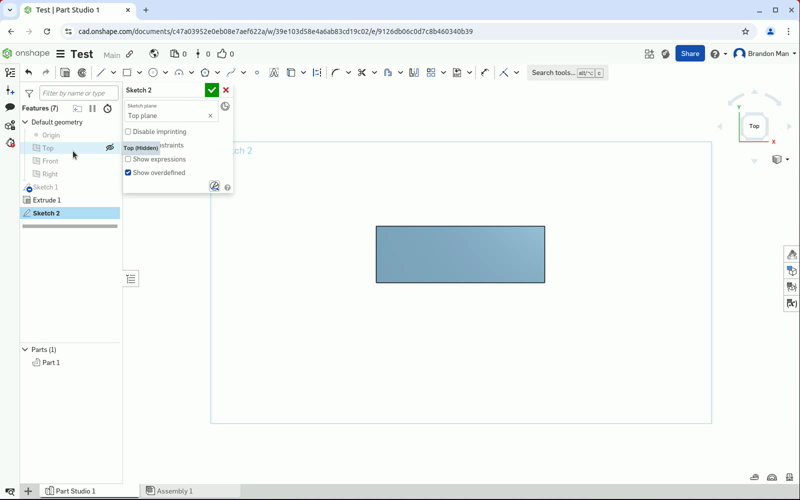
mouse_move(73, 352)
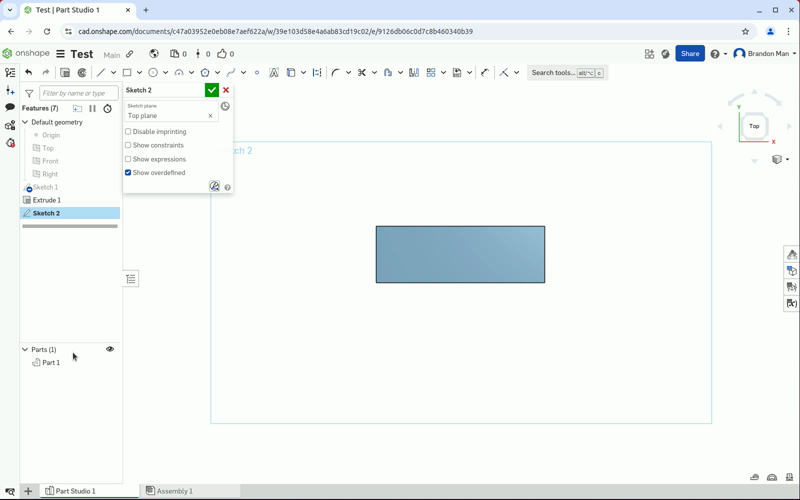
key(y)
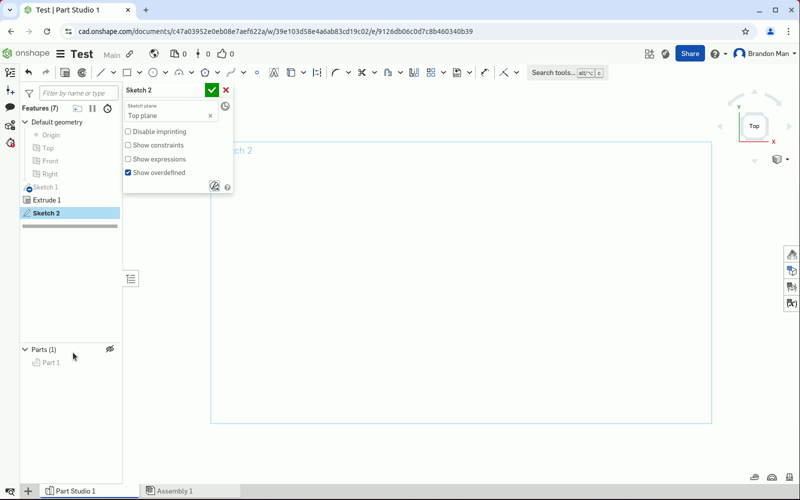
key(l)
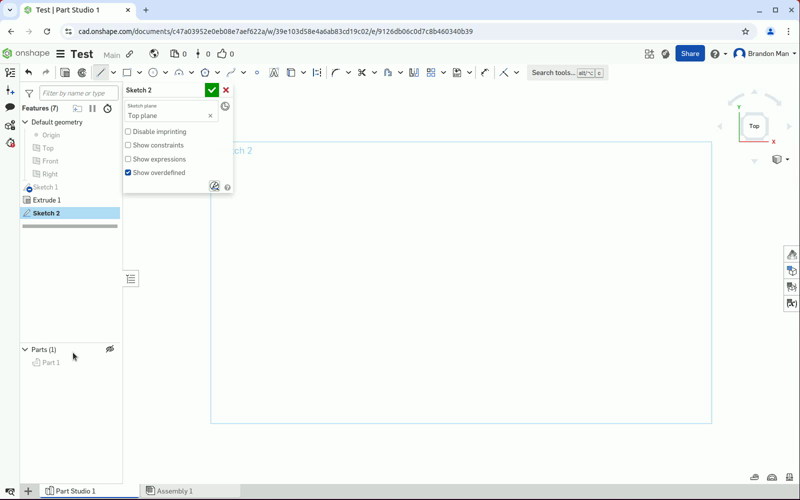
key_down(shift)
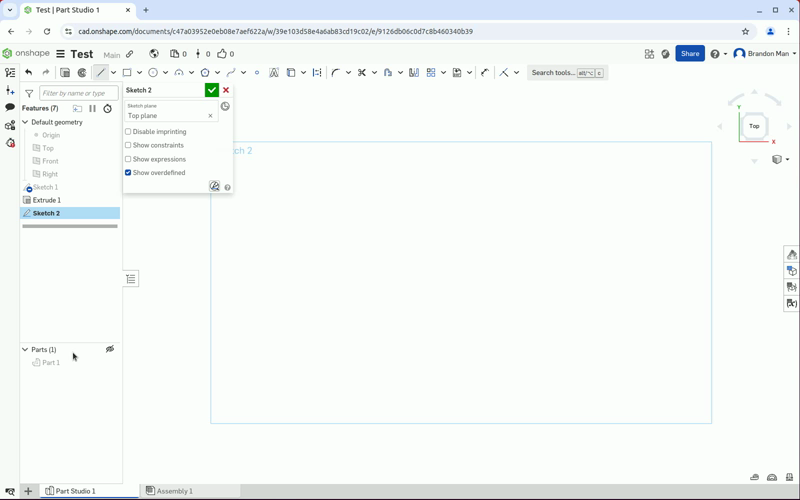
mouse_move(376, 339)
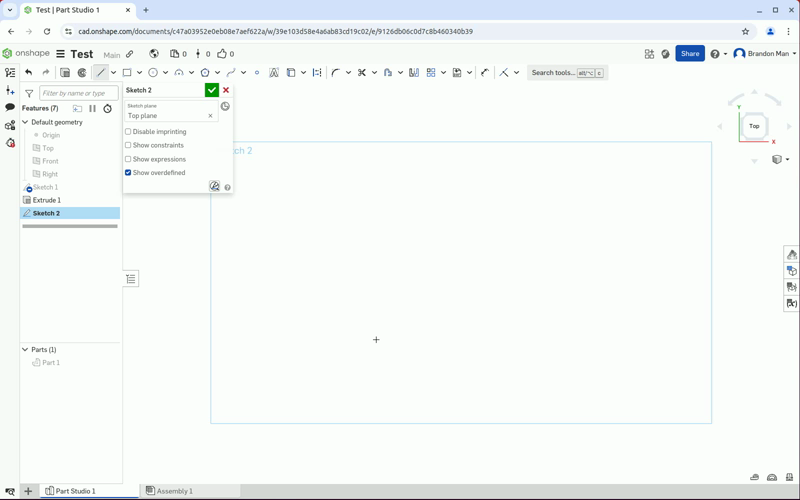
click(376, 339)
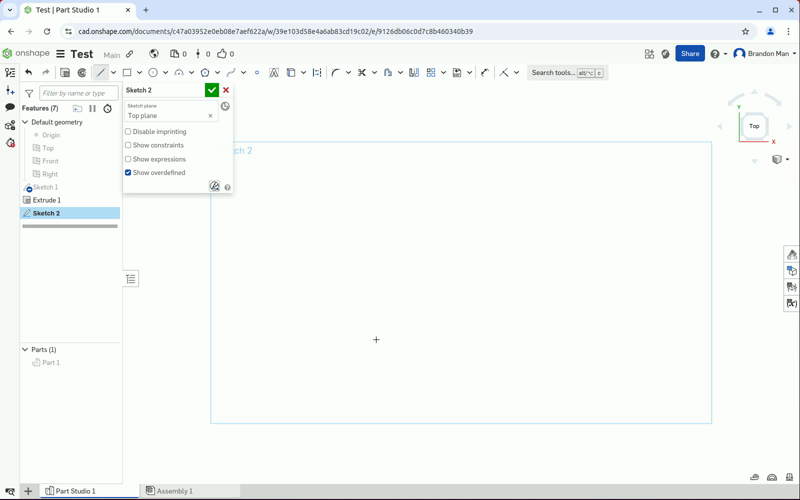
key_up(shift)
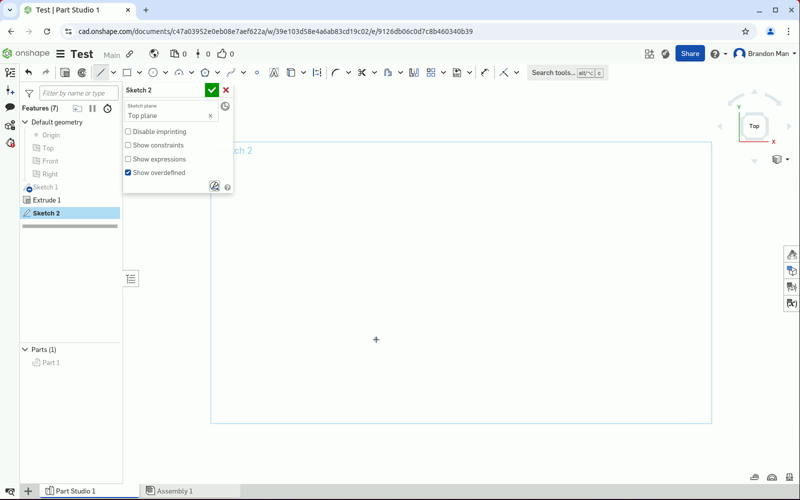
key_down(shift)
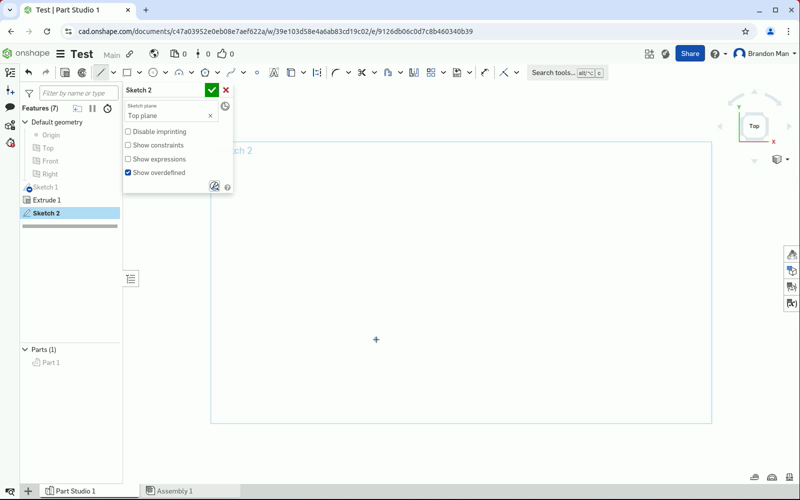
mouse_move(544, 339)
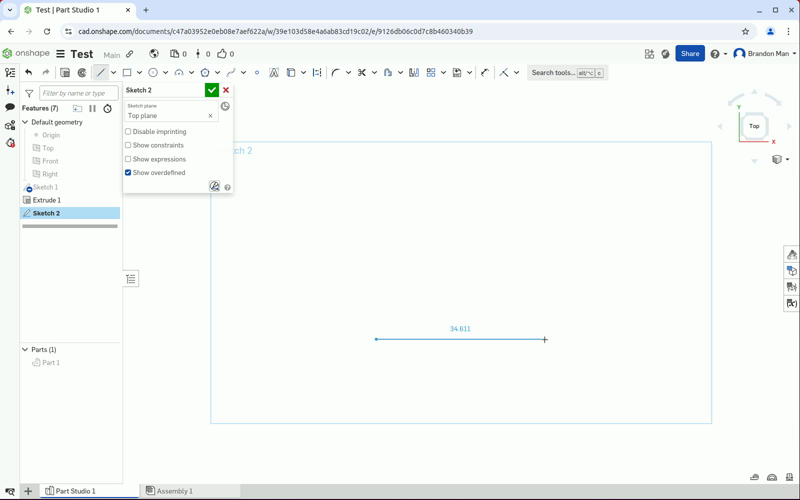
click(544, 339)
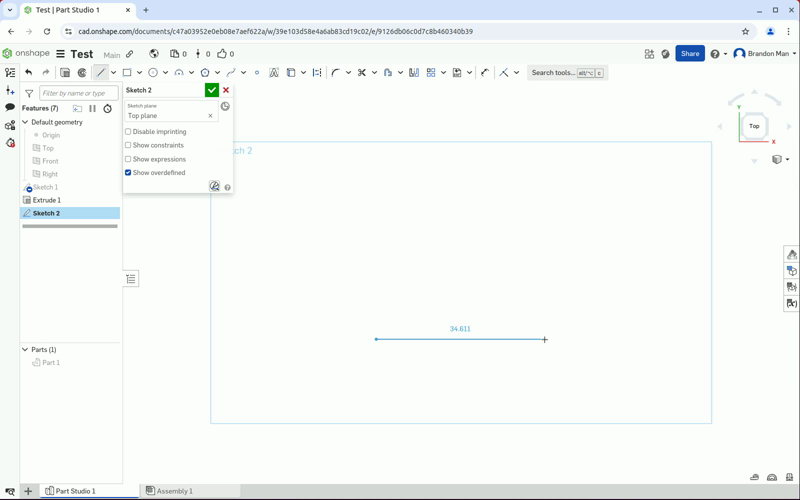
key_up(shift)
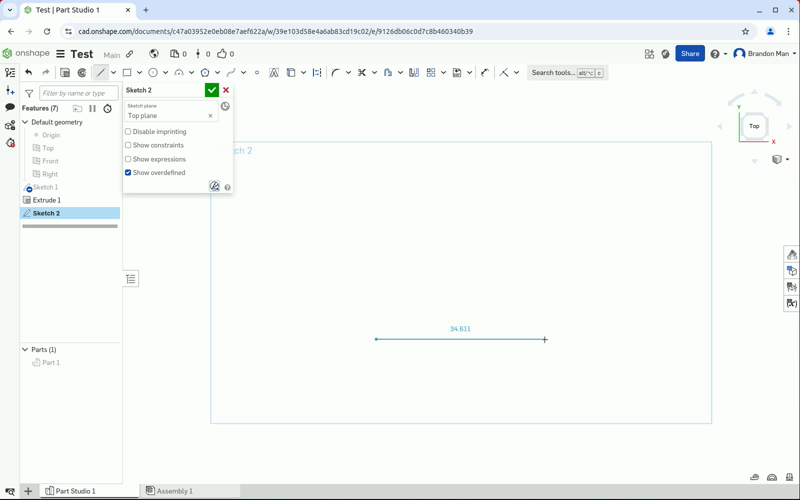
key_down(shift)
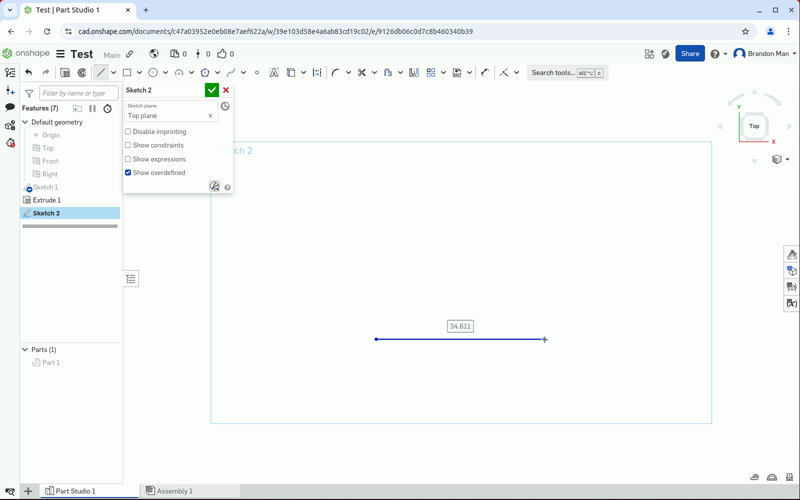
mouse_move(574, 339)
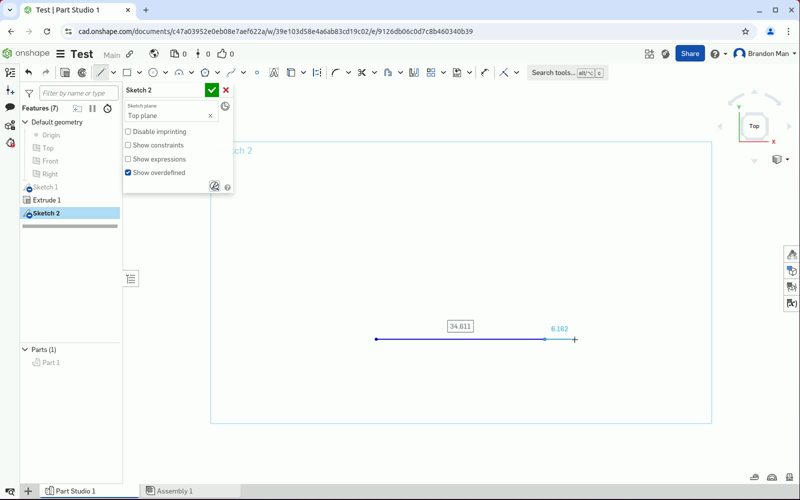
mouse_move(544, 282)
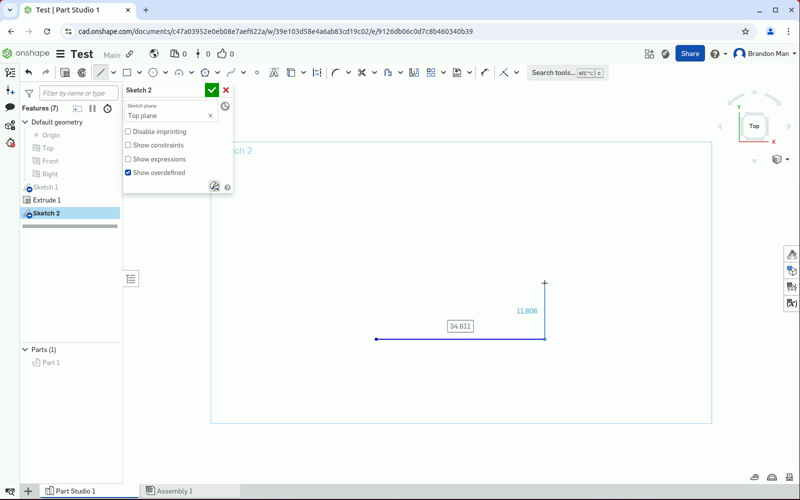
click(544, 282)
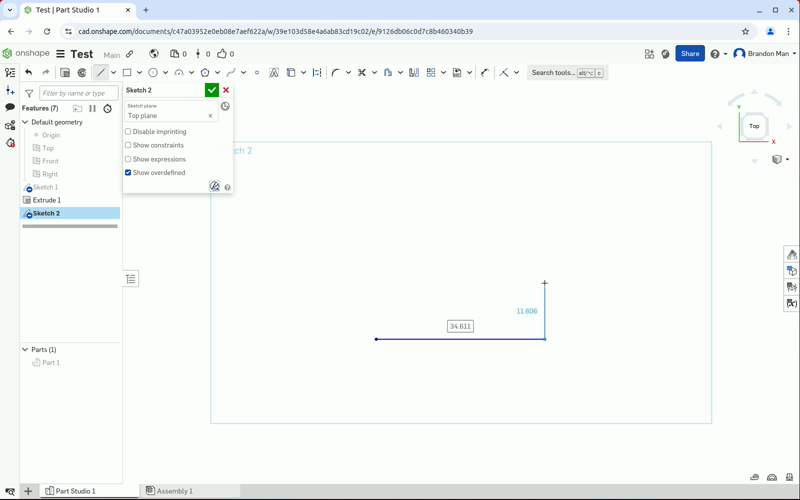
key_up(shift)
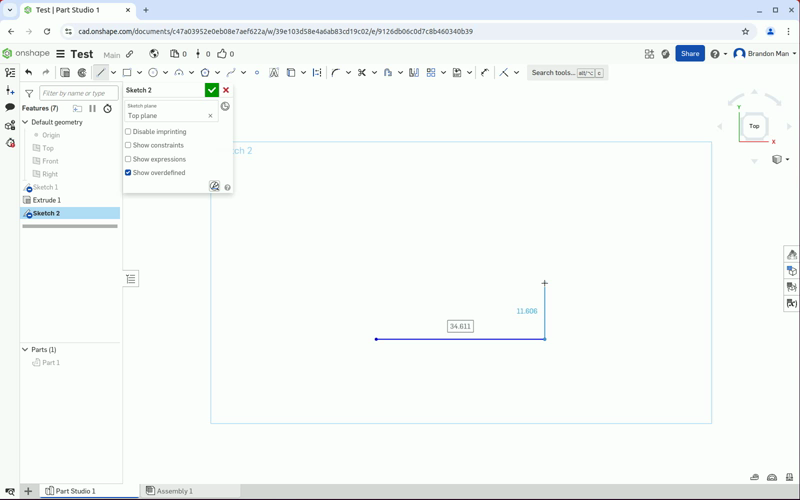
key_down(shift)
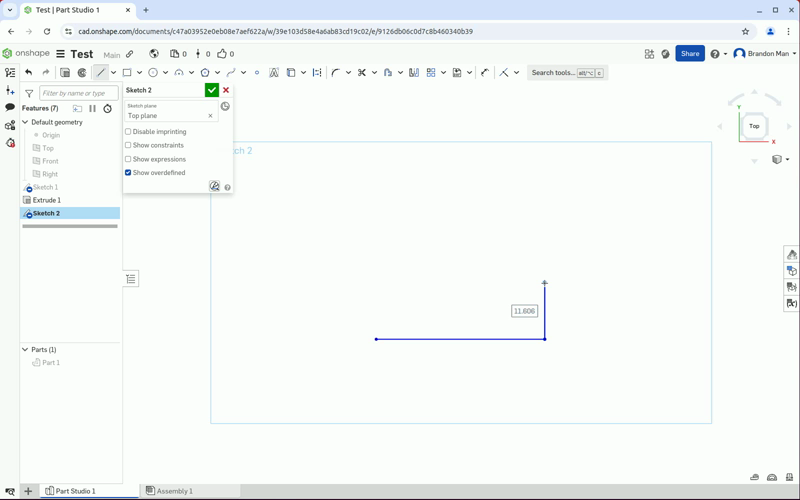
mouse_move(376, 282)
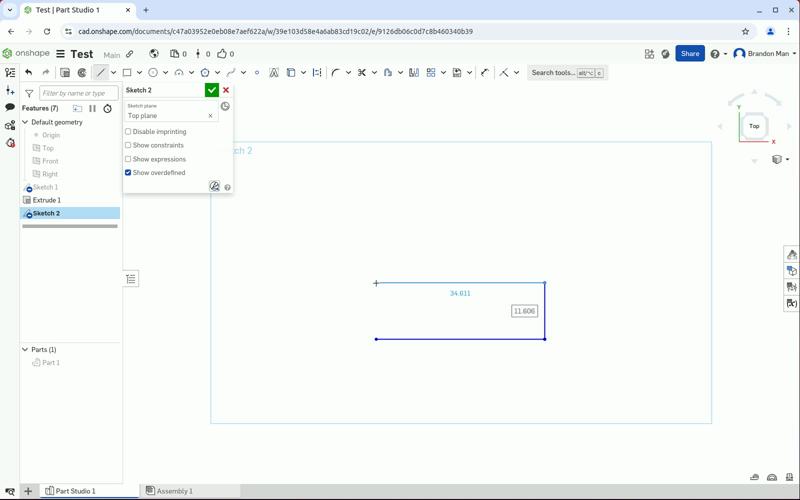
click(376, 282)
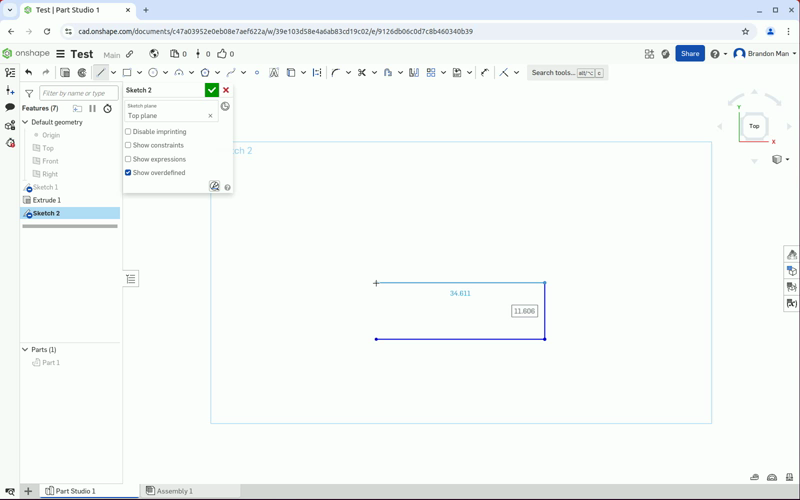
key_up(shift)
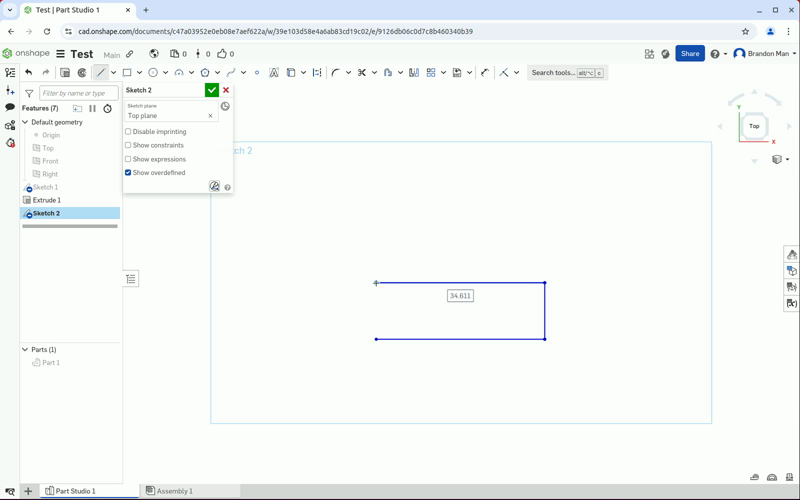
mouse_move(406, 282)
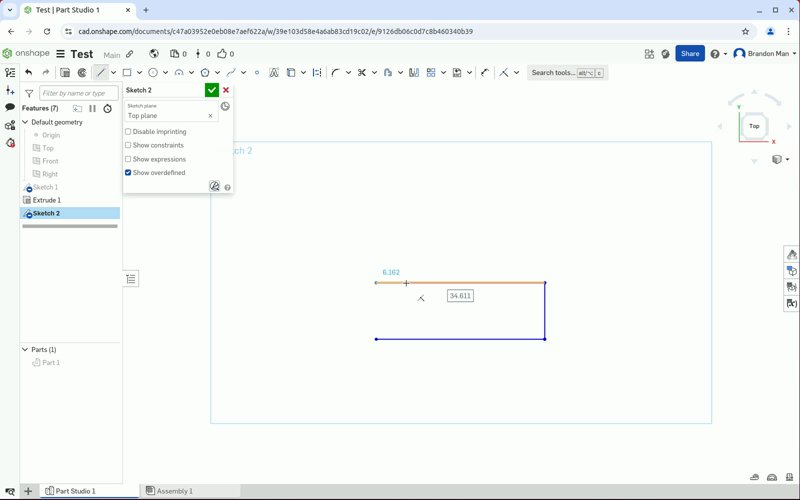
key_down(shift)
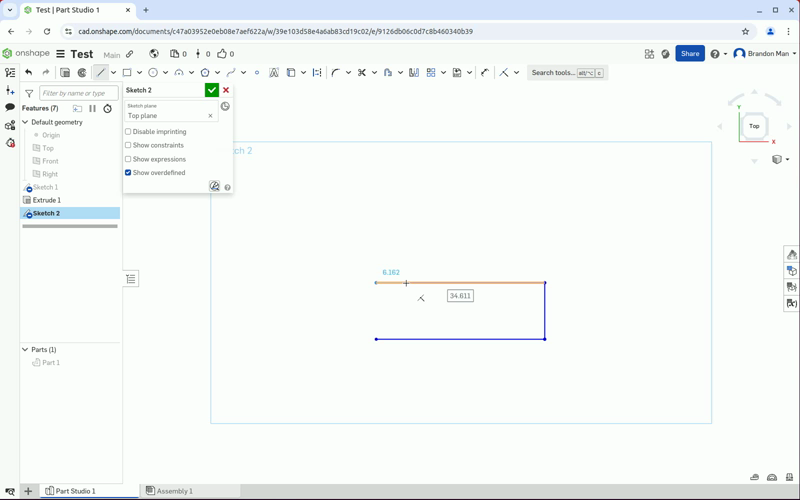
mouse_move(376, 339)
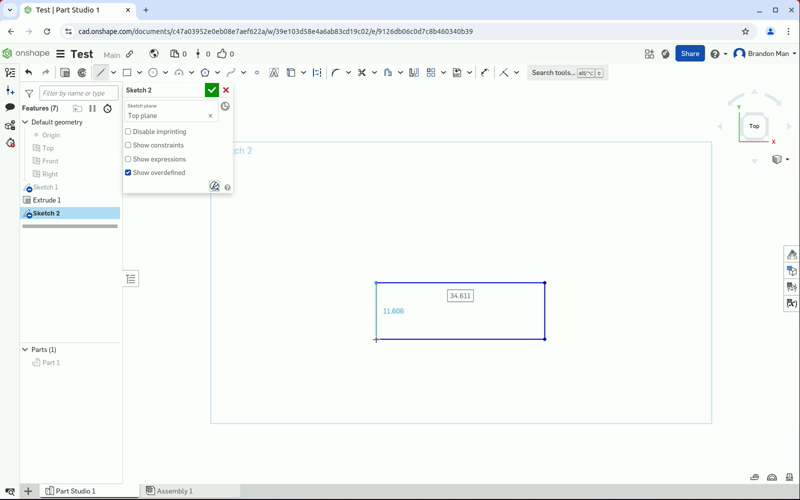
key_up(shift)
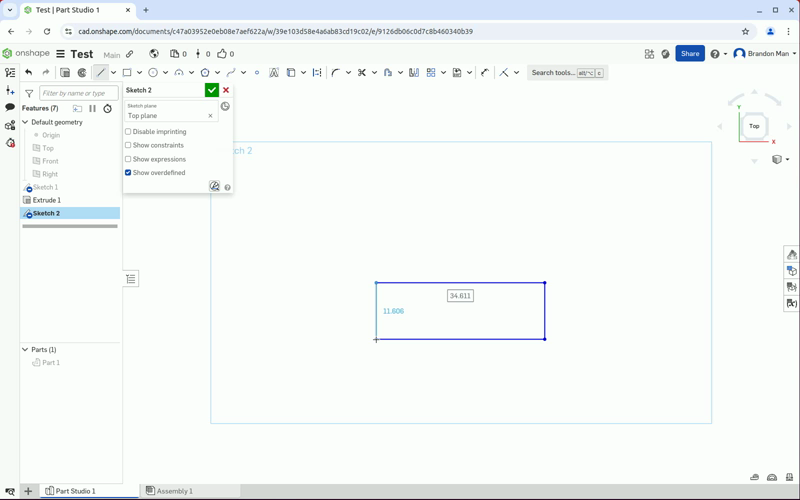
click(376, 339)
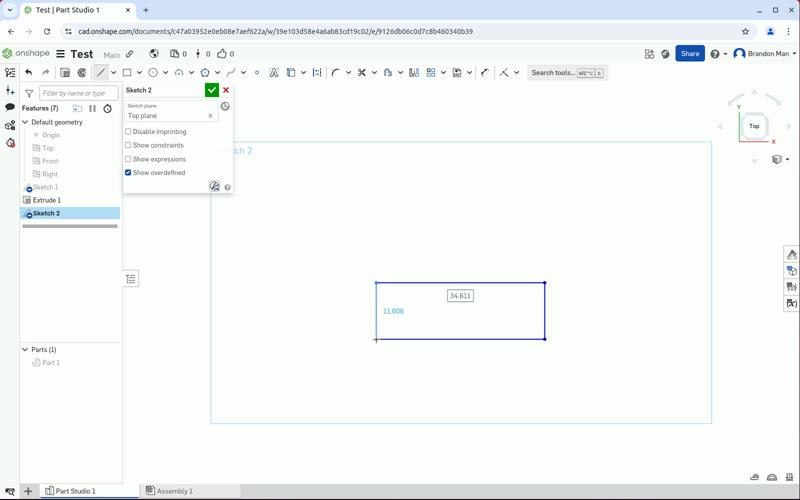
key(esc)
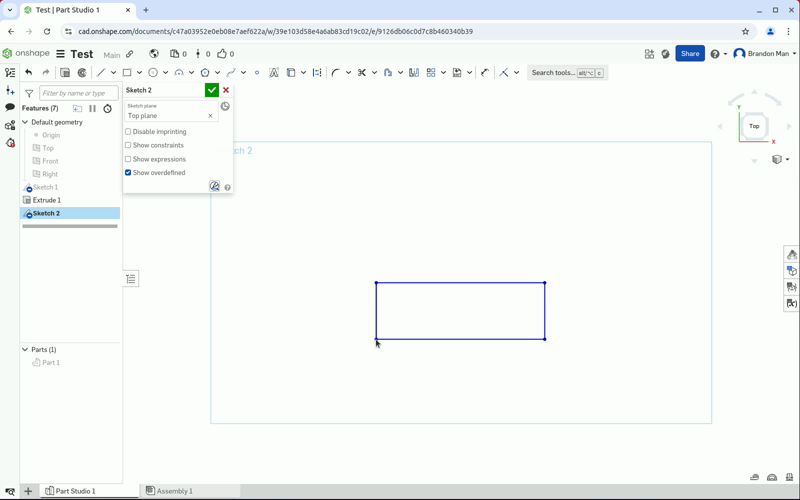
mouse_move(536, 298)
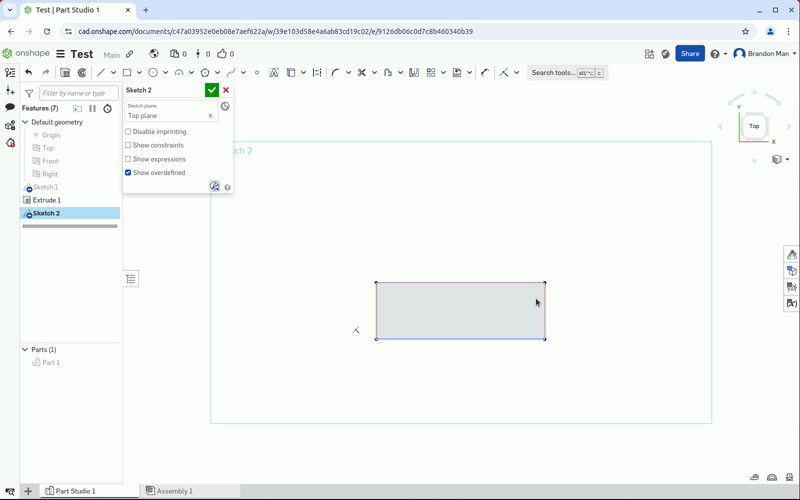
click(536, 298)
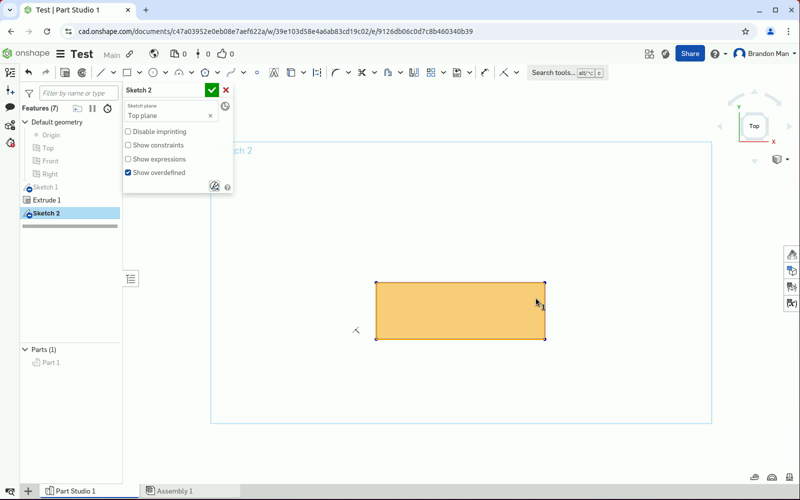
mouse_move(73, 352)
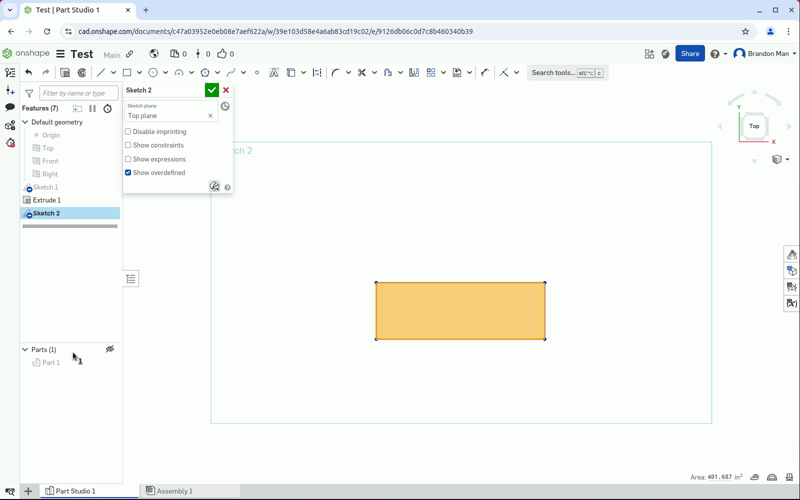
key(shift+y)
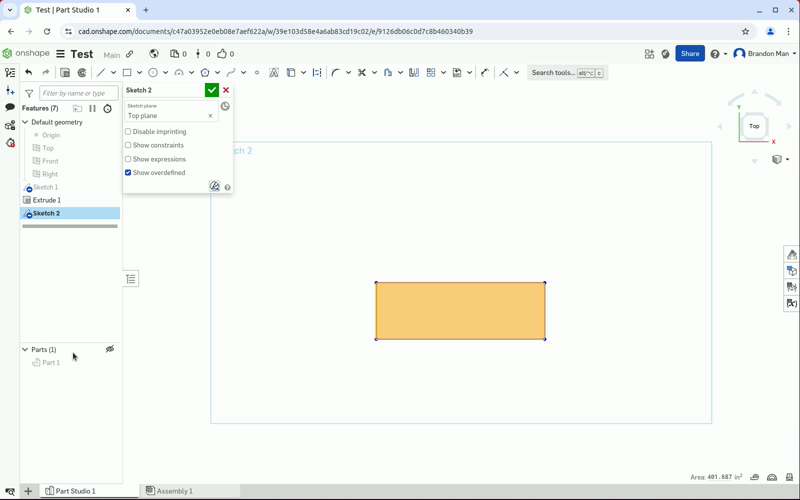
key(shift+e)
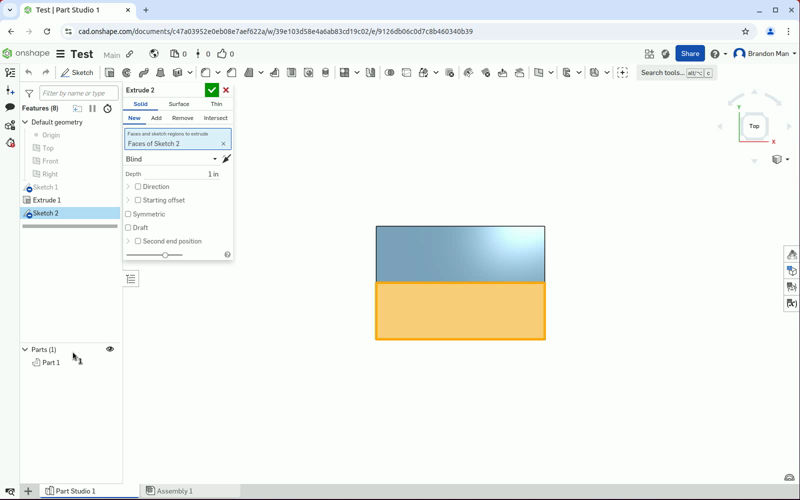
mouse_move(143, 106)
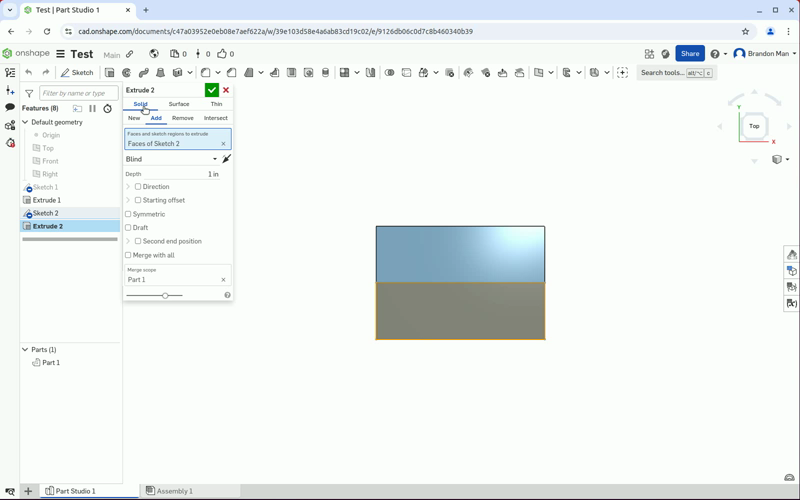
click(143, 106)
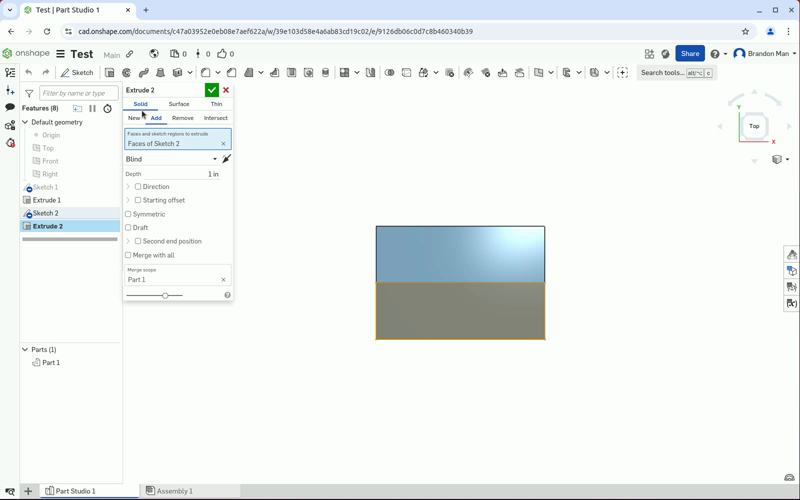
mouse_move(137, 120)
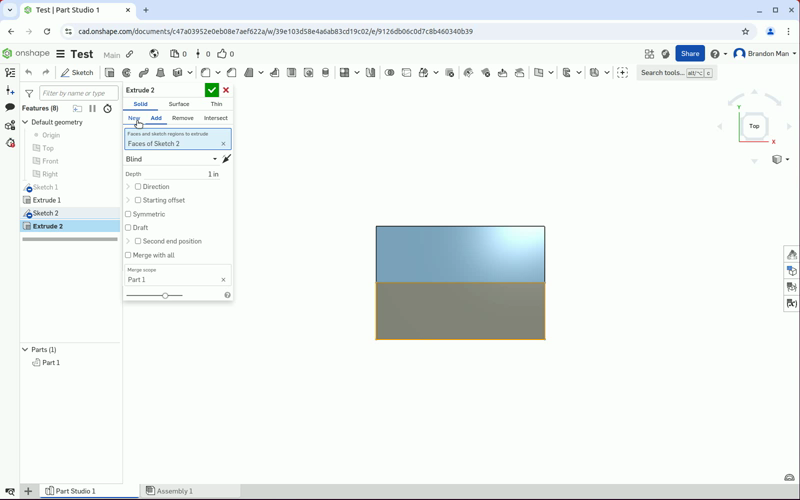
click(137, 120)
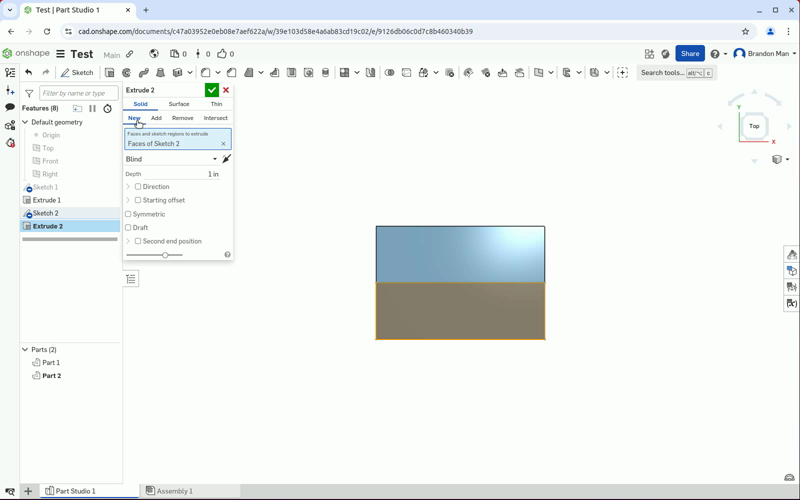
key(tab, 4)
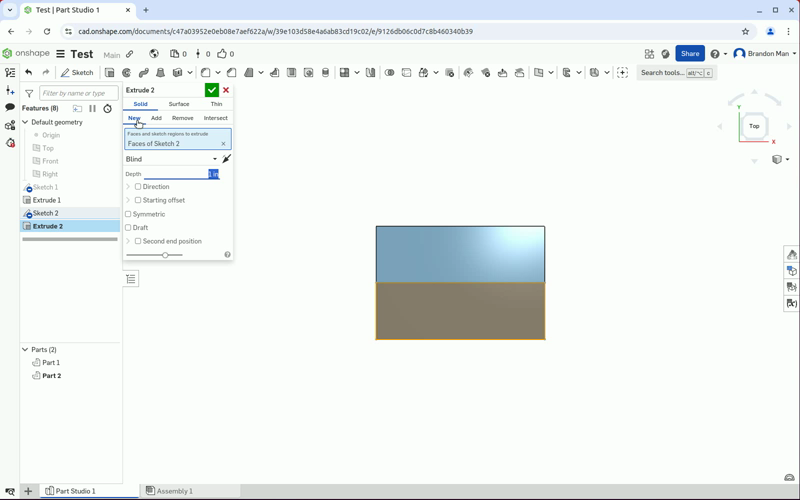
text(11.554)
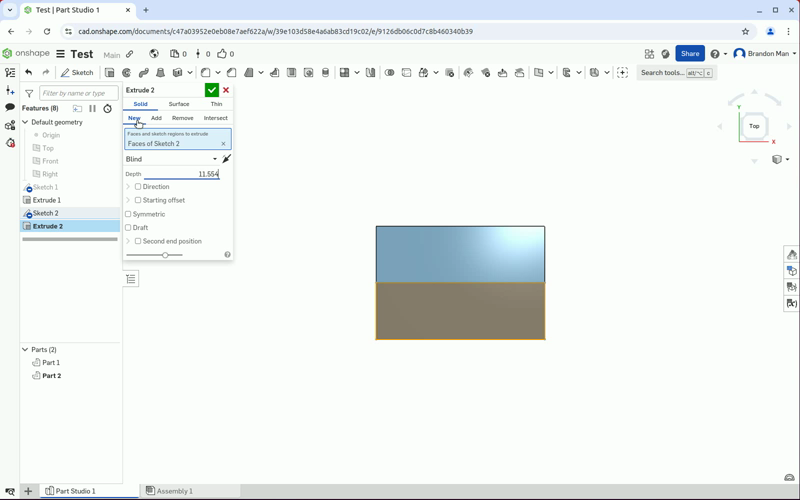
key(tab, 3)
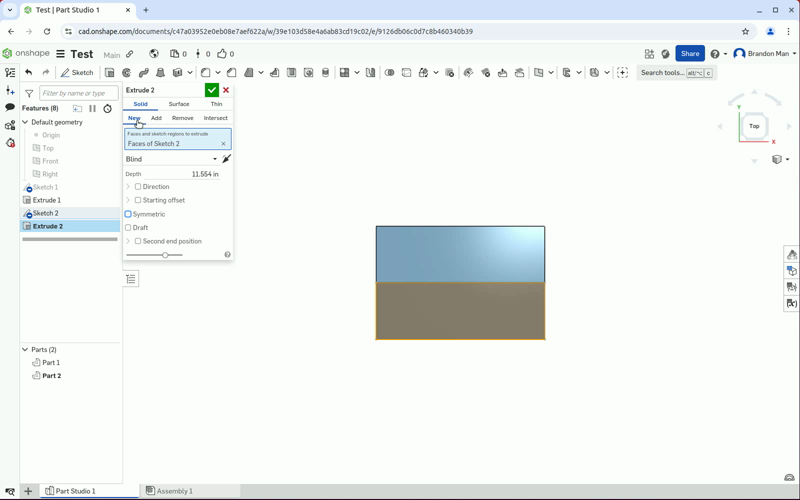
key(space)
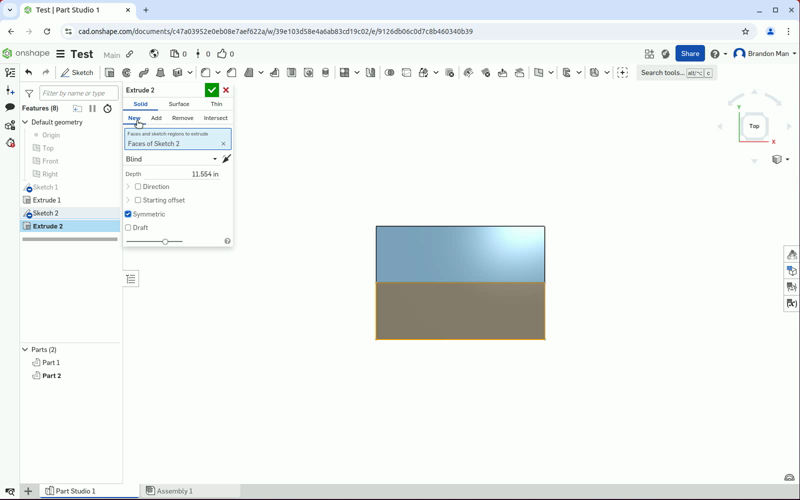
key(enter)
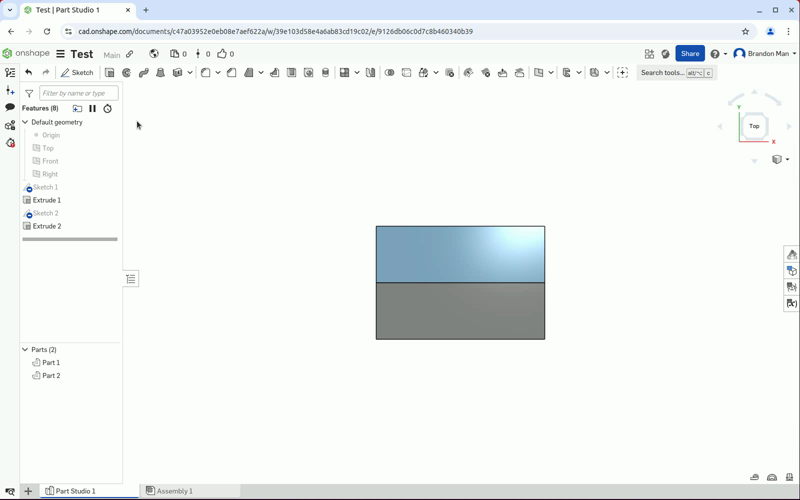
key(shift+h)
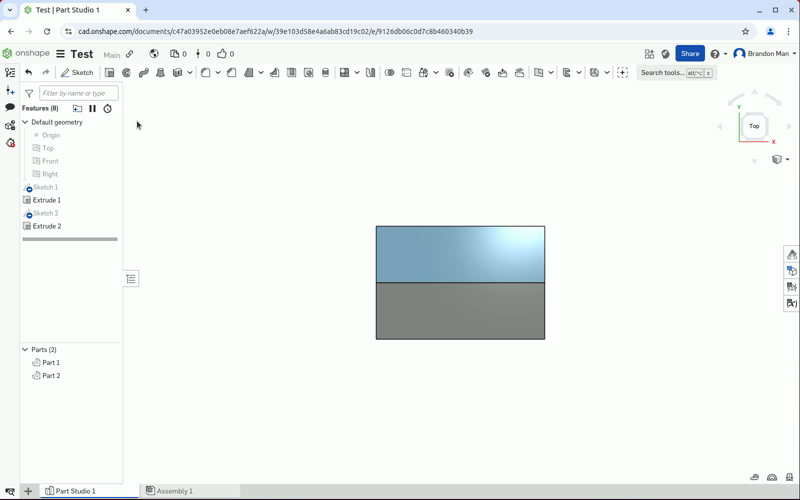
key(shift+h)
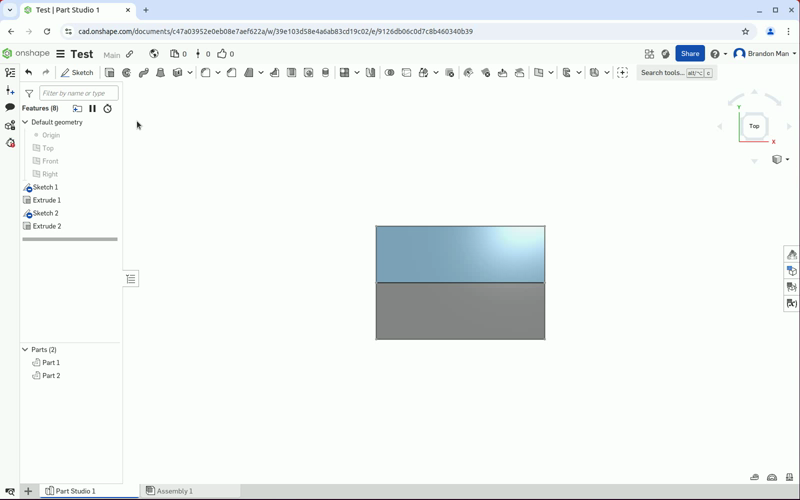
key(shift+7)
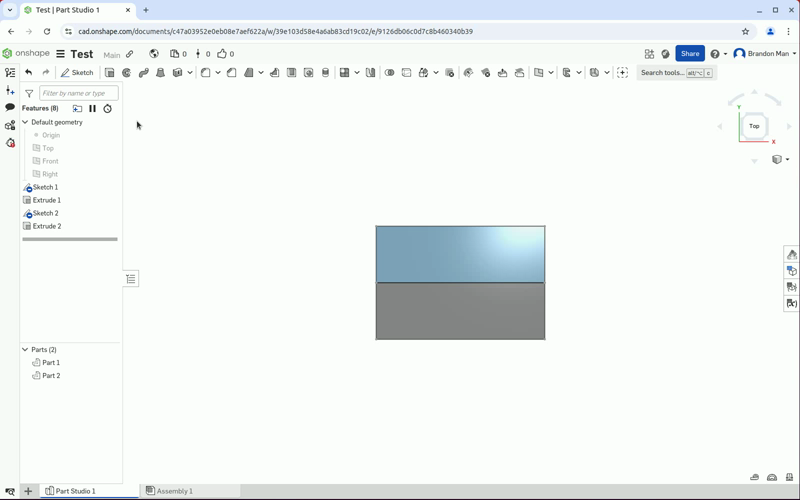
key(up, 3)
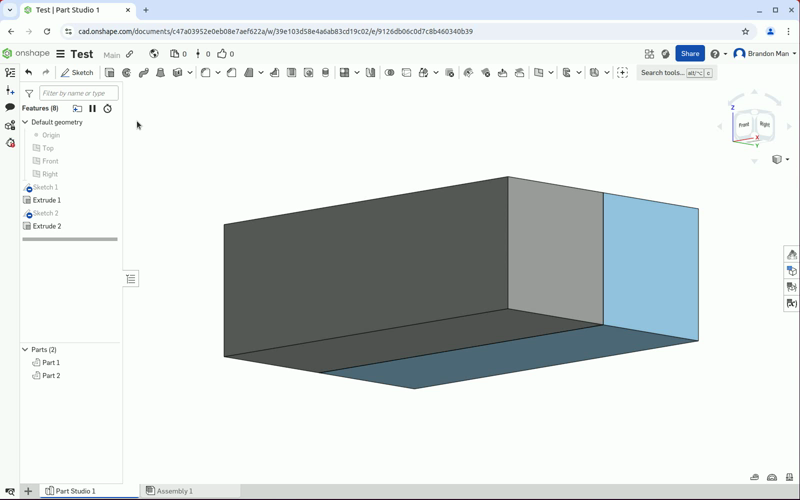
key(left, 3)
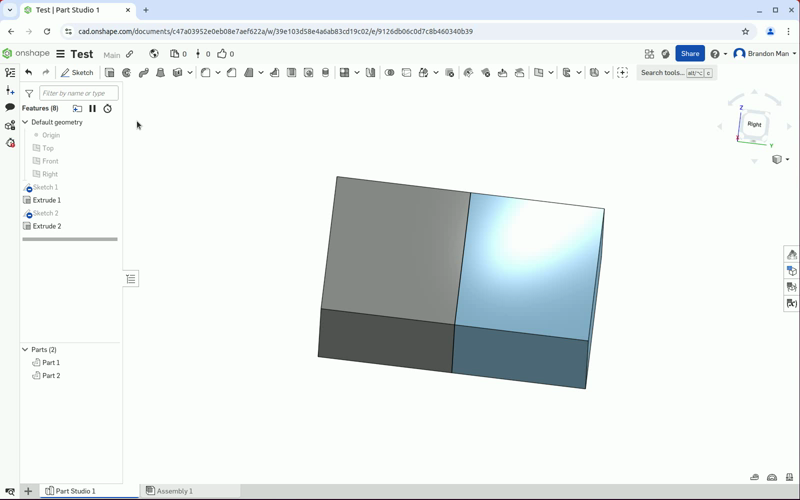
key(right, 3)
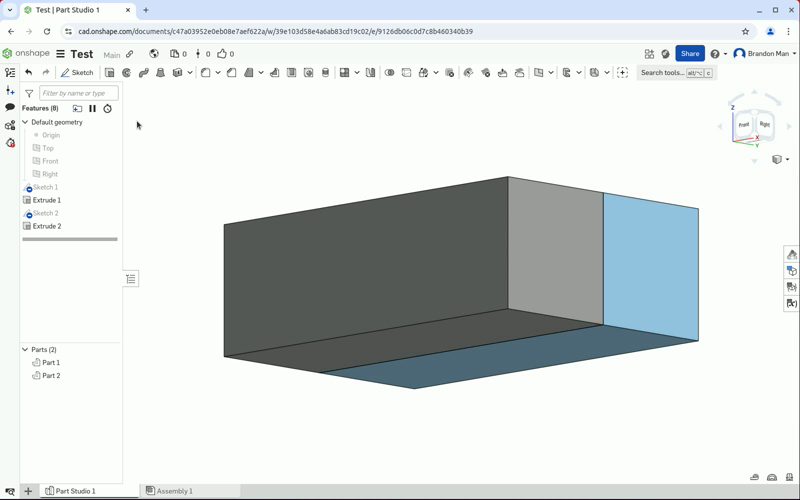
key(down, 3)
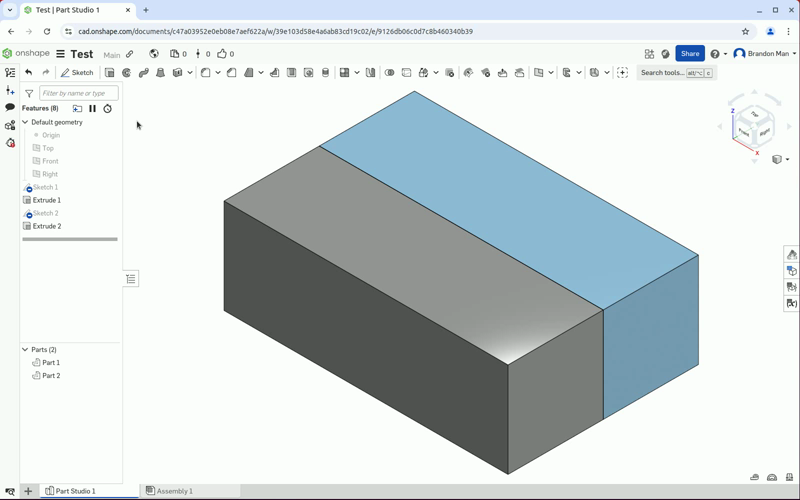
mouse_move(73, 189)
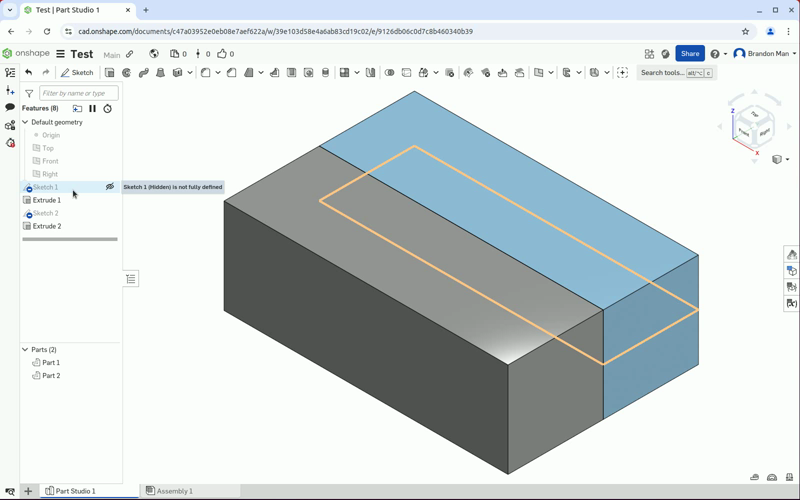
click(73, 189)